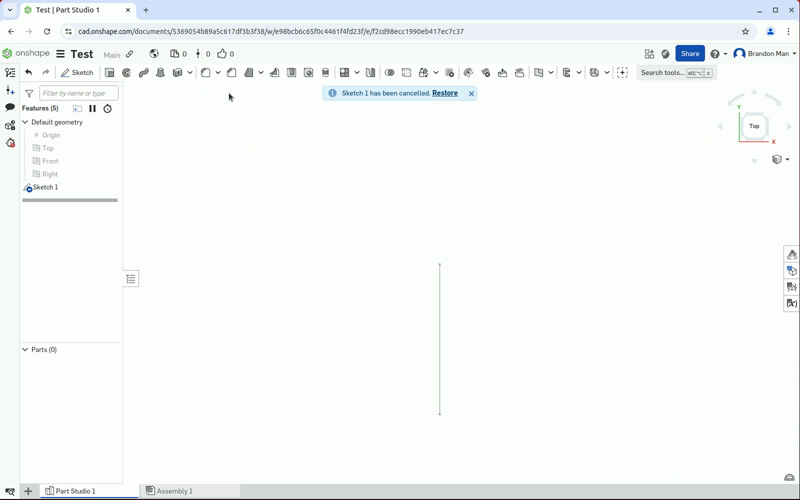
key(shift+h)
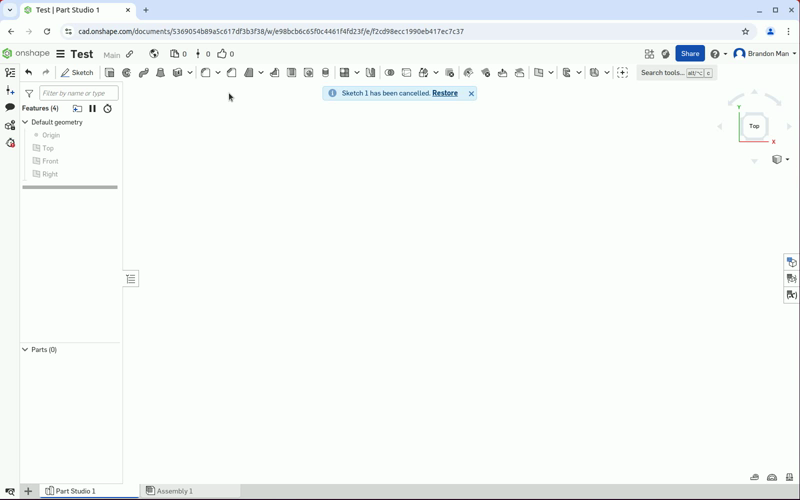
mouse_move(73, 352)
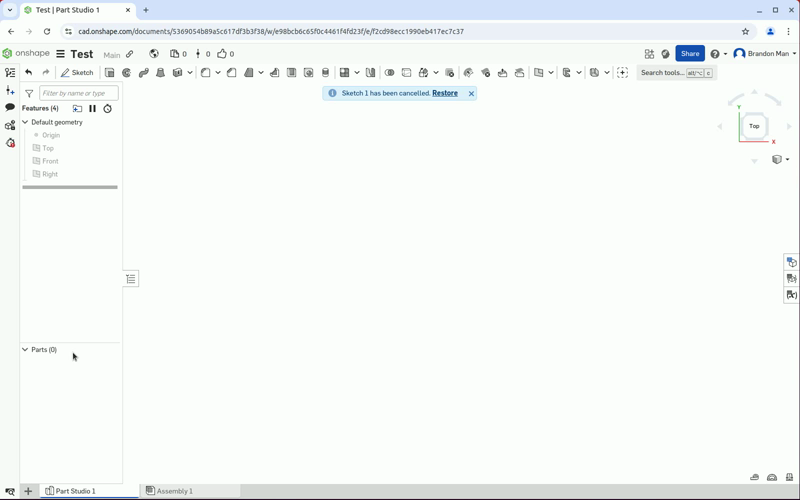
key(y)
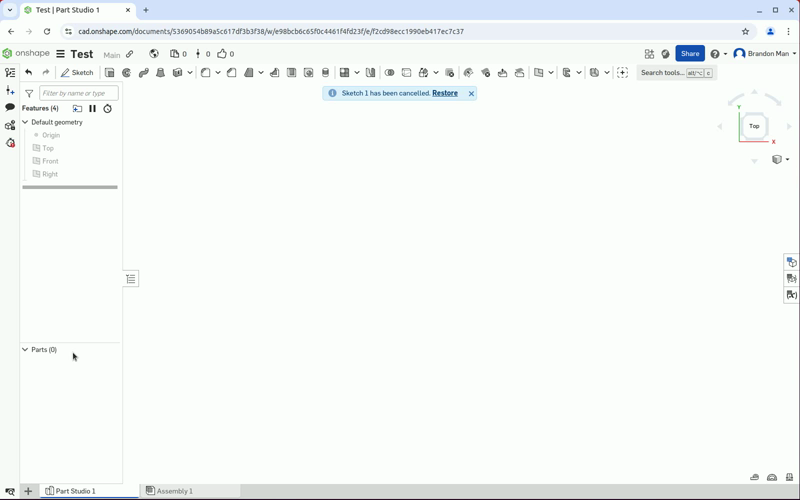
key(shift+p)
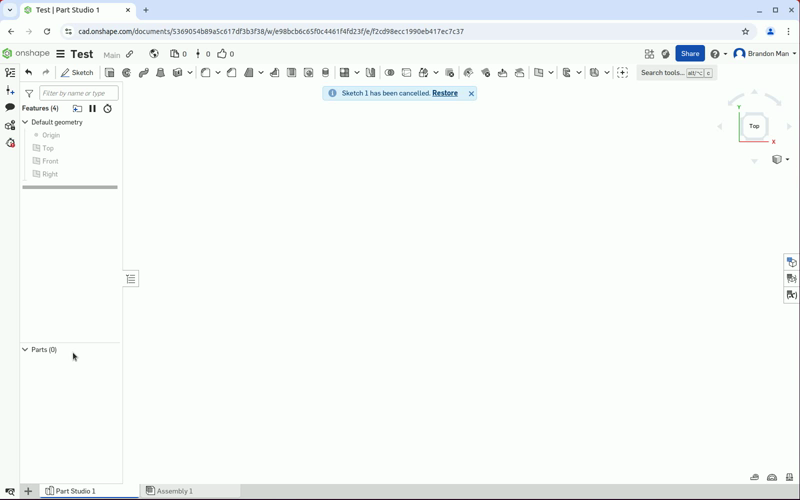
key(space)
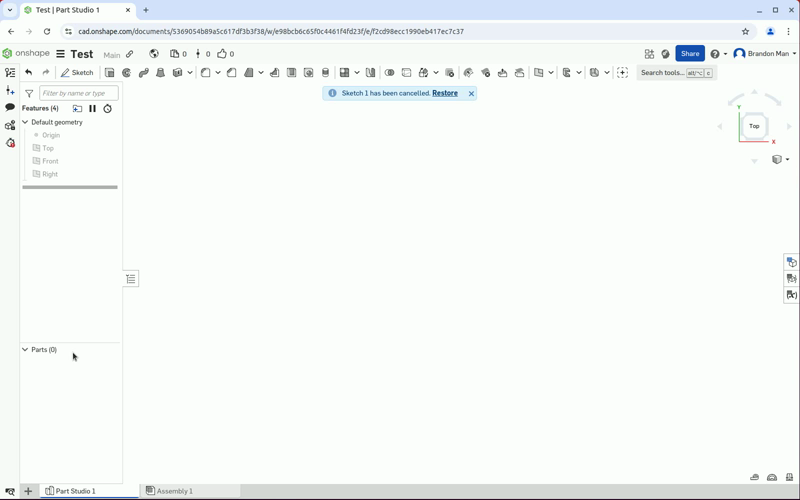
key_down(shift)
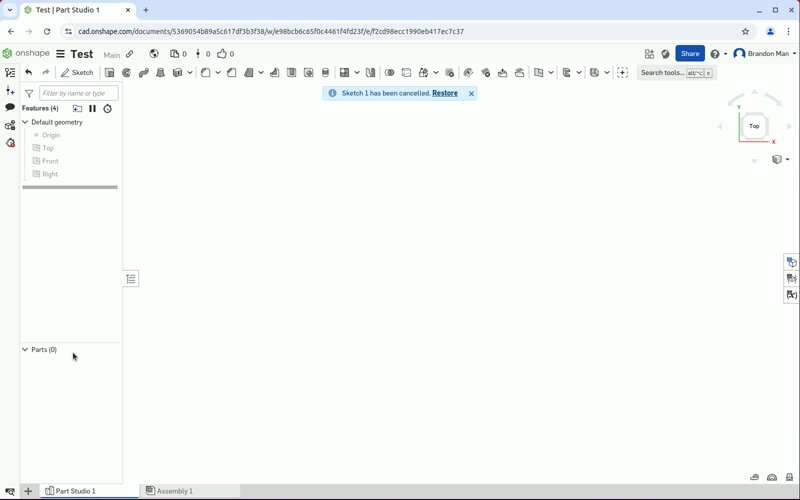
key(up)
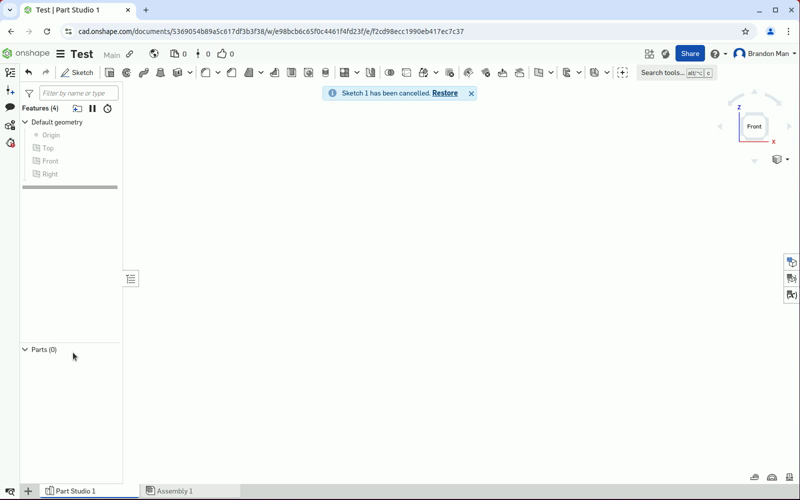
key_up(shift)
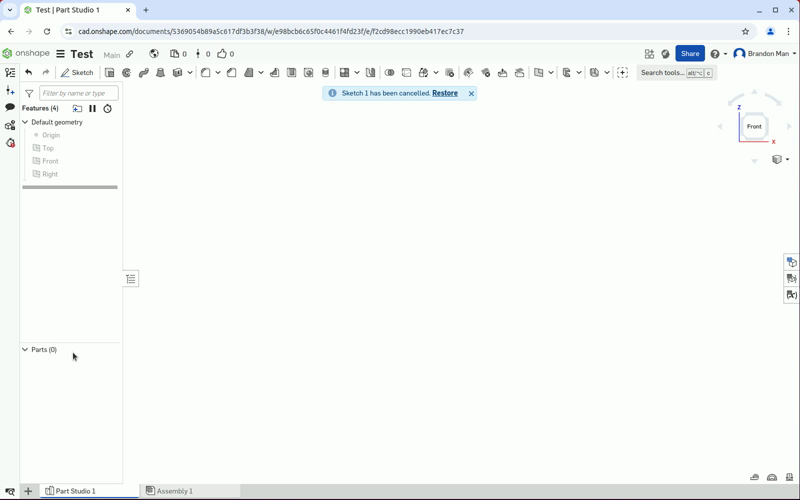
mouse_move(73, 352)
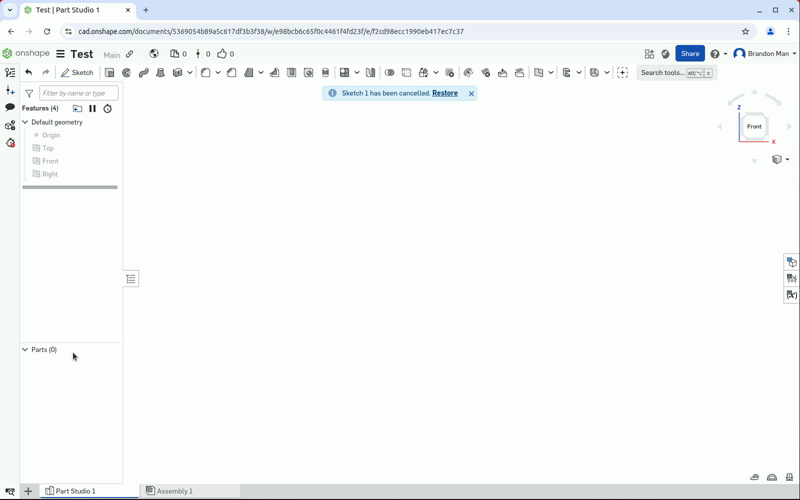
key(shift+y)
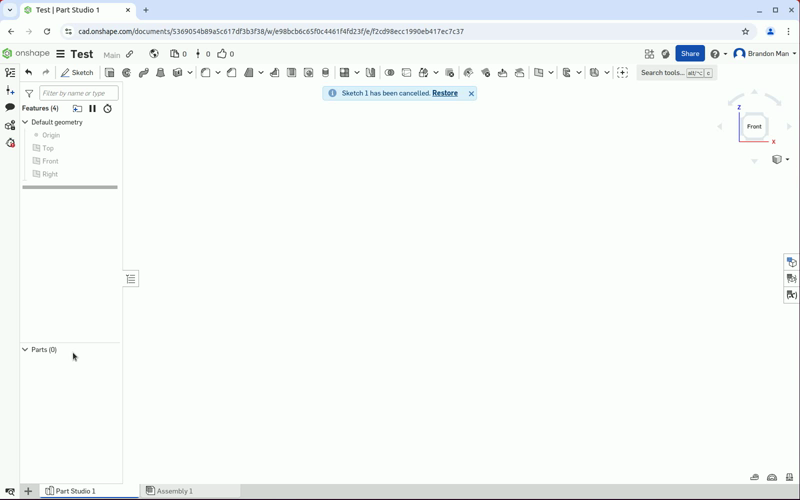
key(shift+s)
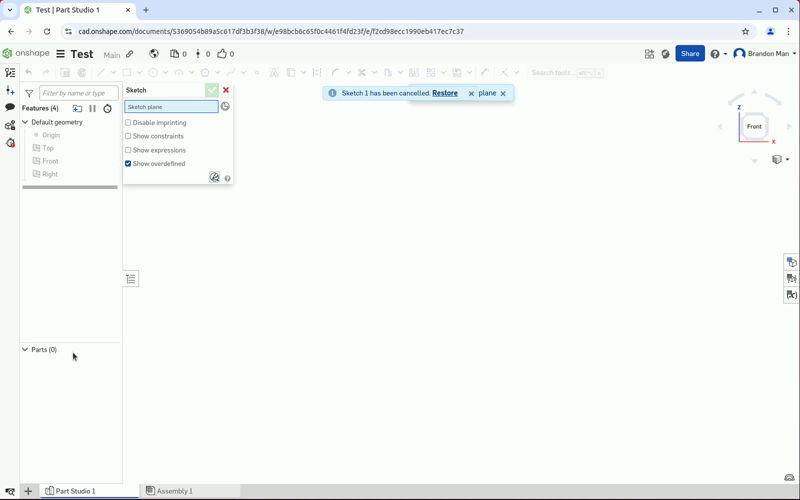
mouse_move(73, 163)
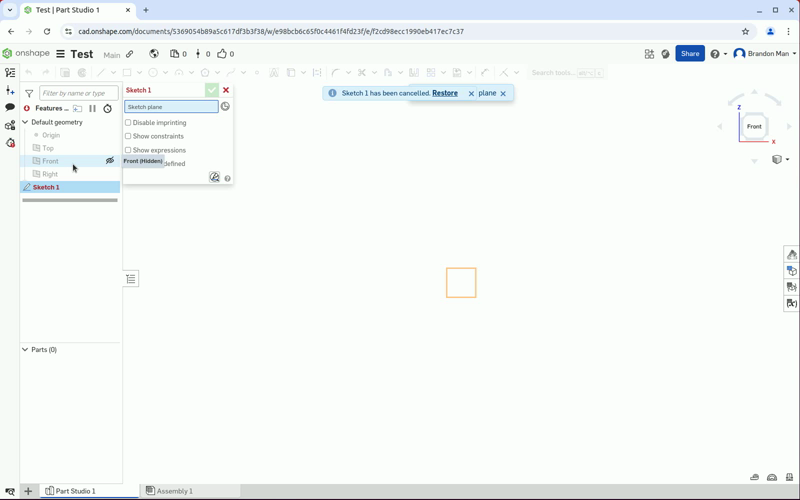
click(73, 163)
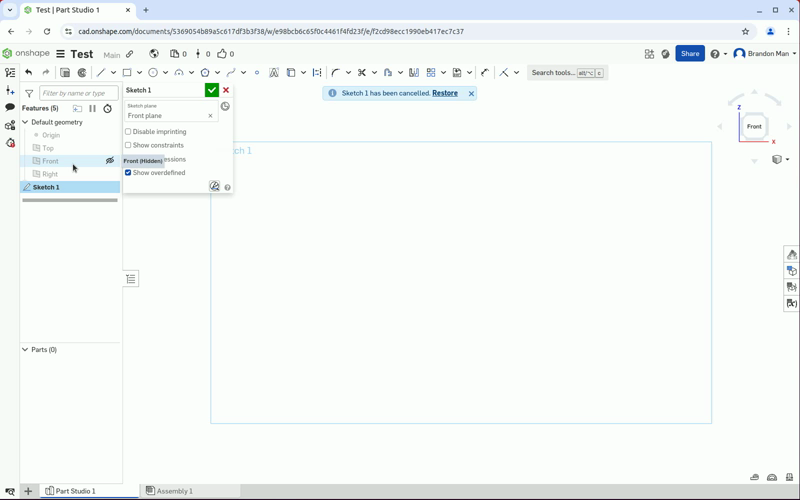
mouse_move(73, 352)
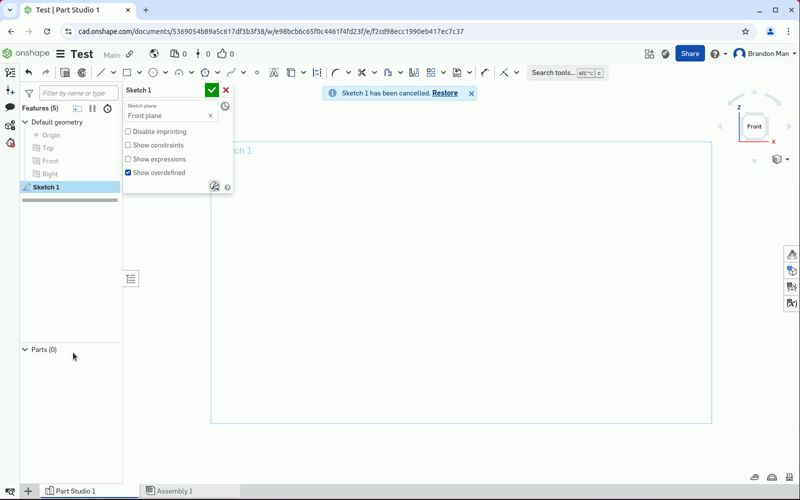
key(y)
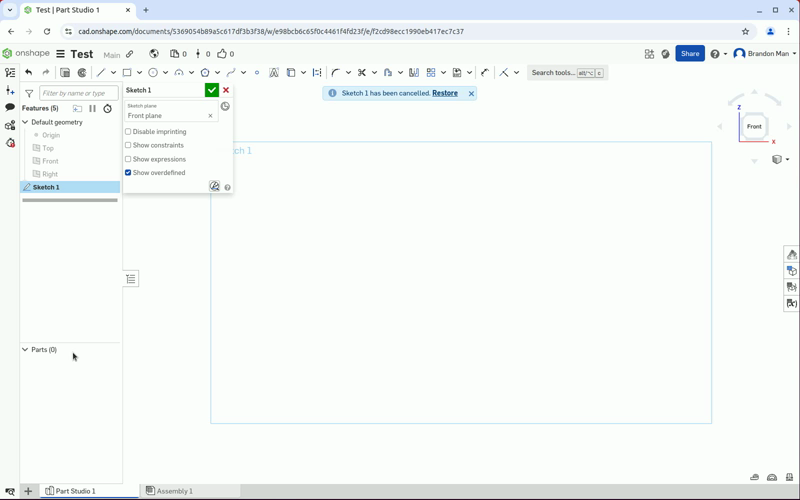
key(c)
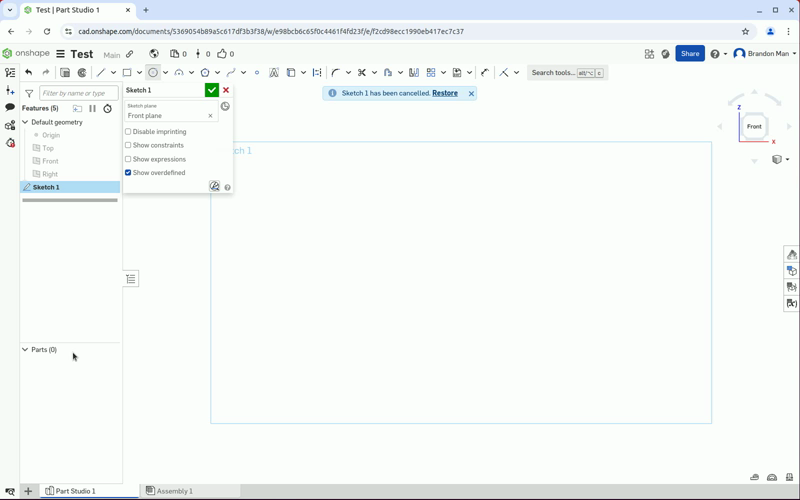
key_down(shift)
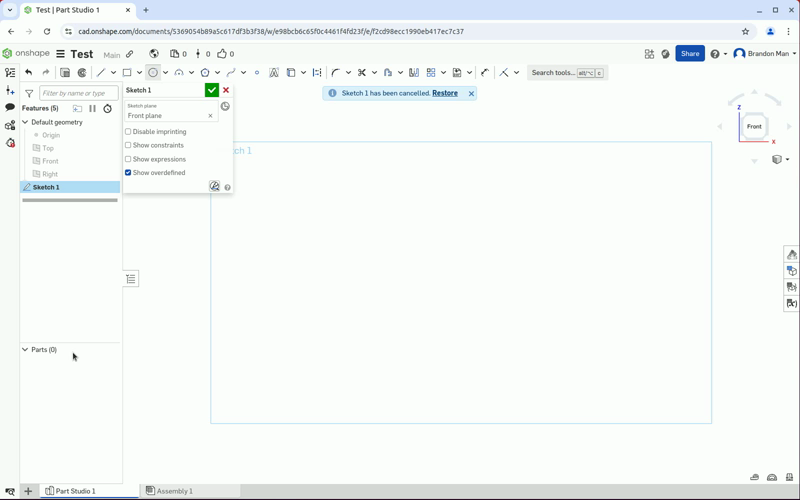
mouse_move(461, 282)
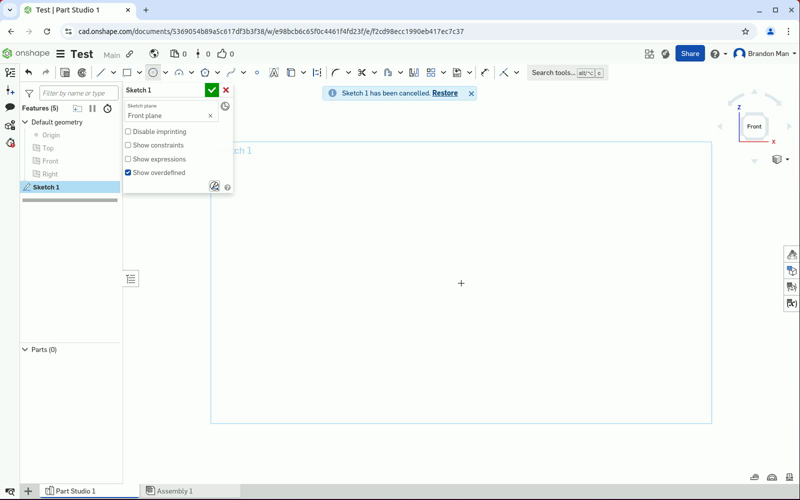
click(461, 282)
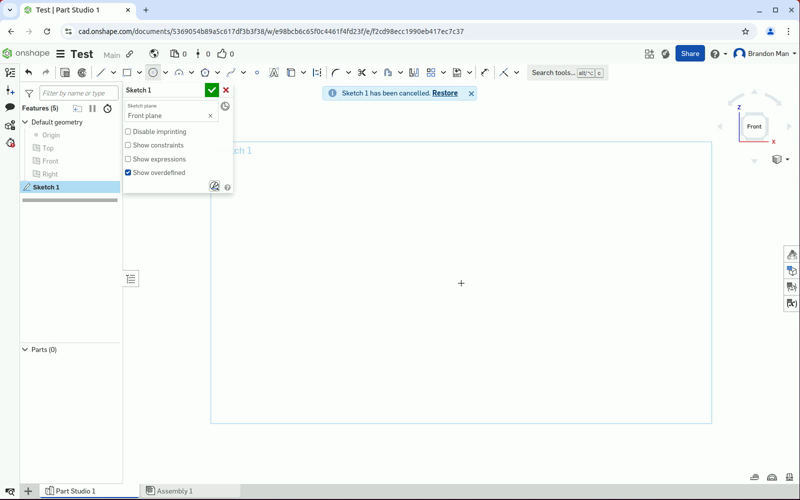
key_up(shift)
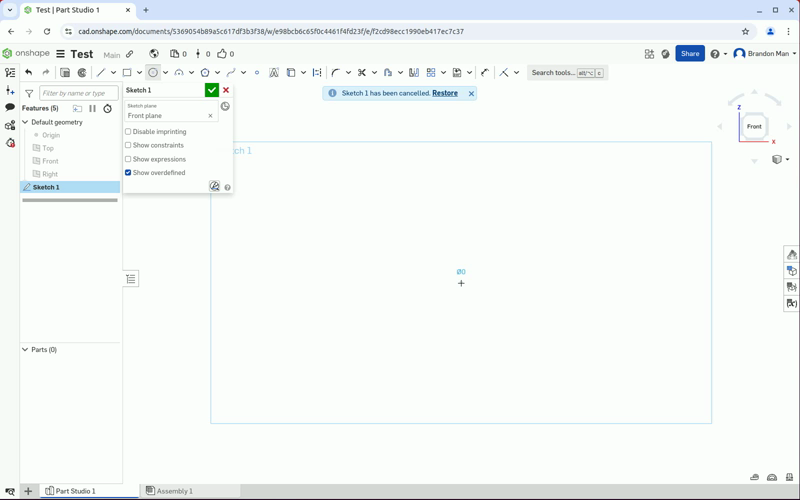
mouse_move(490, 282)
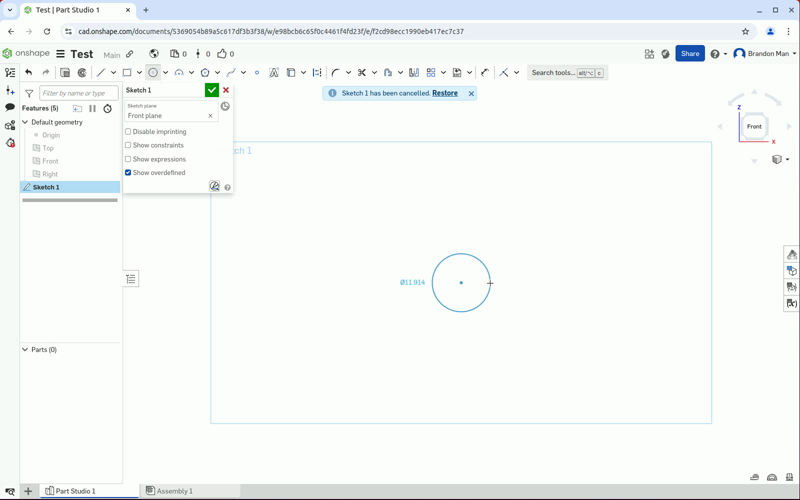
click(490, 282)
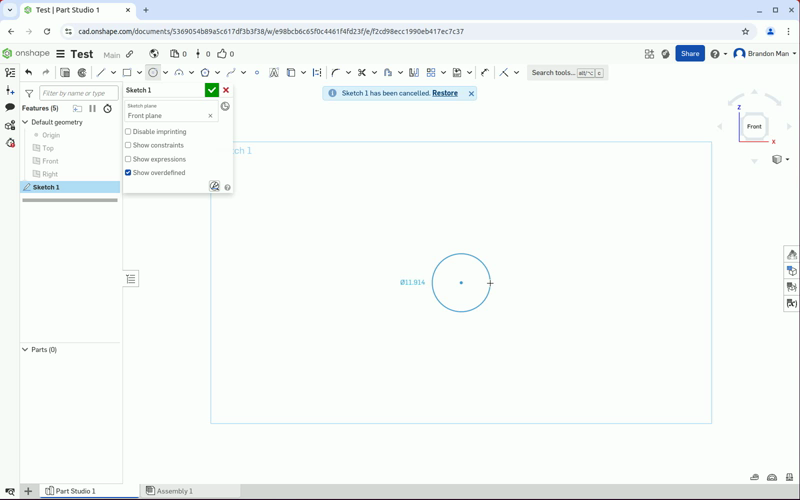
key(esc)
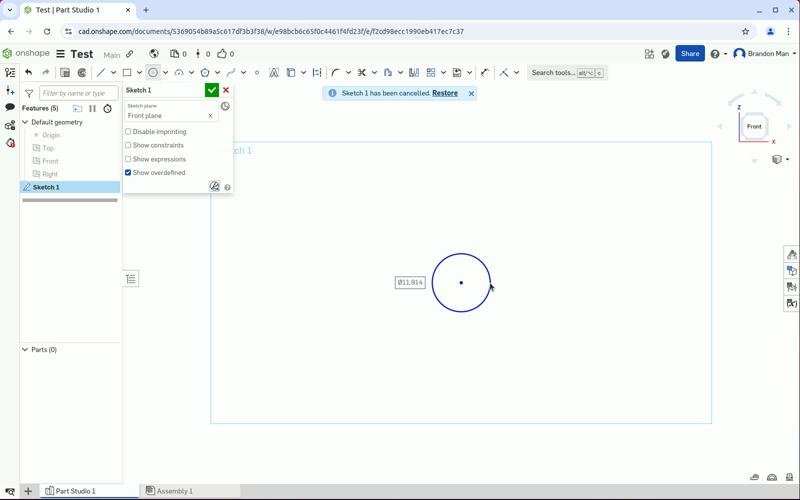
key(c)
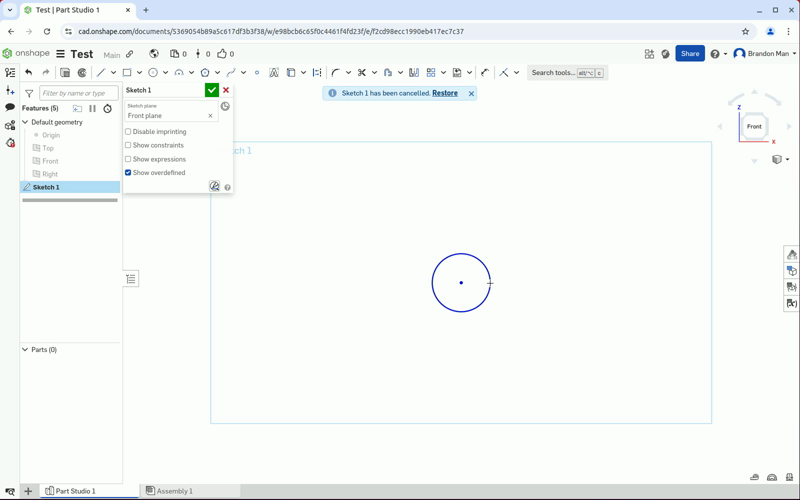
key_down(shift)
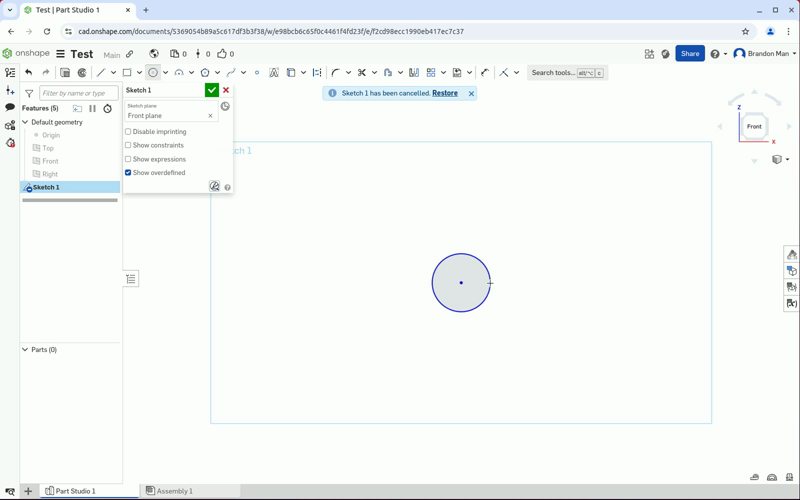
mouse_move(461, 282)
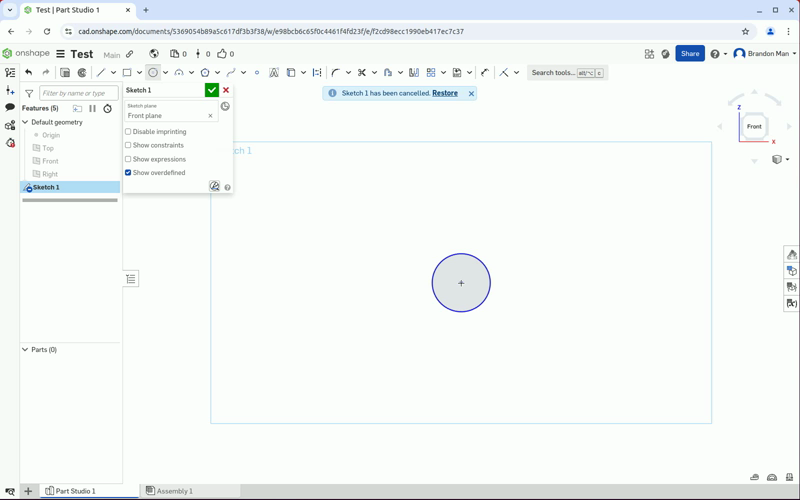
click(461, 282)
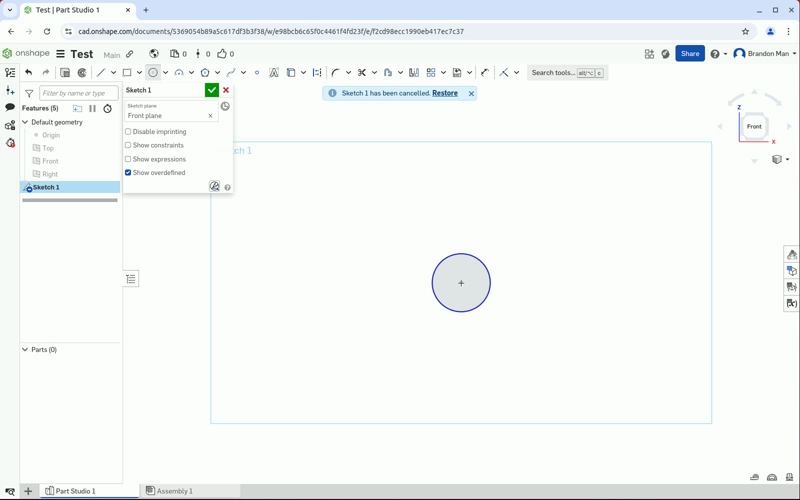
key_up(shift)
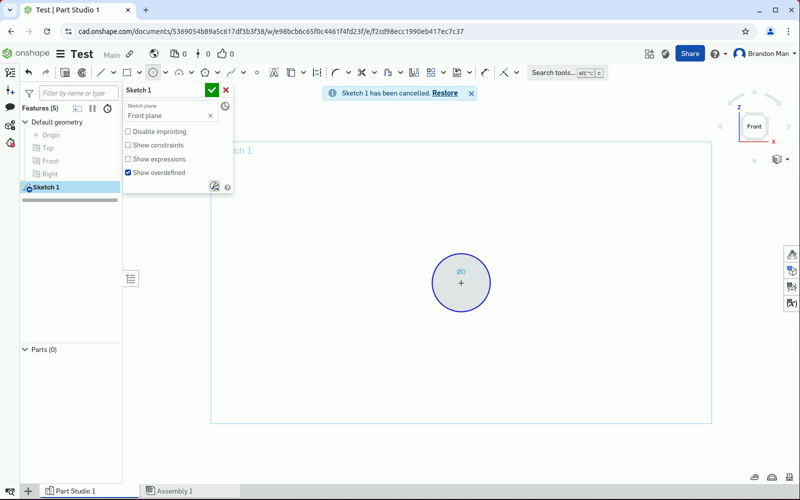
mouse_move(485, 282)
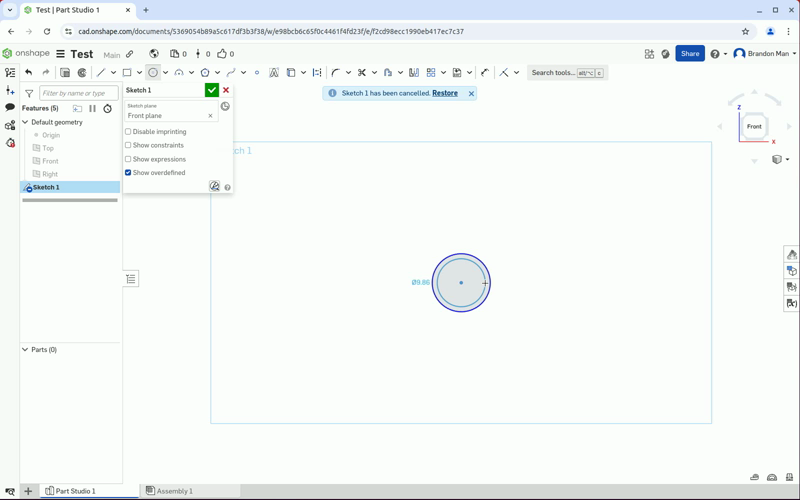
click(485, 282)
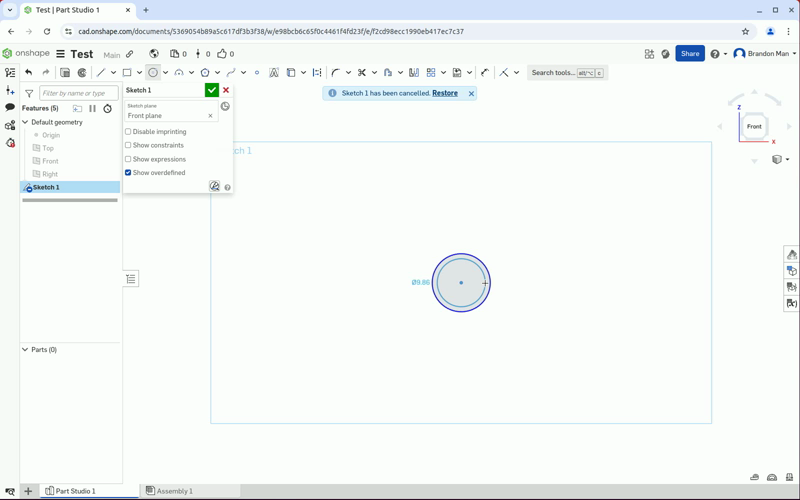
key(esc)
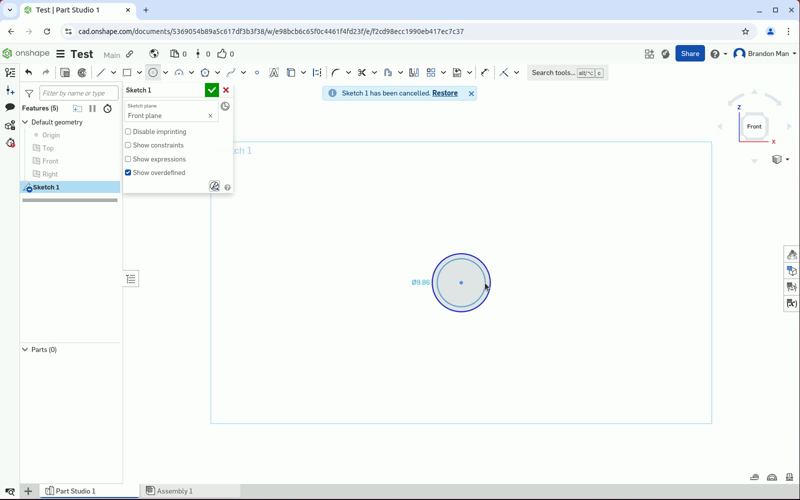
mouse_move(459, 257)
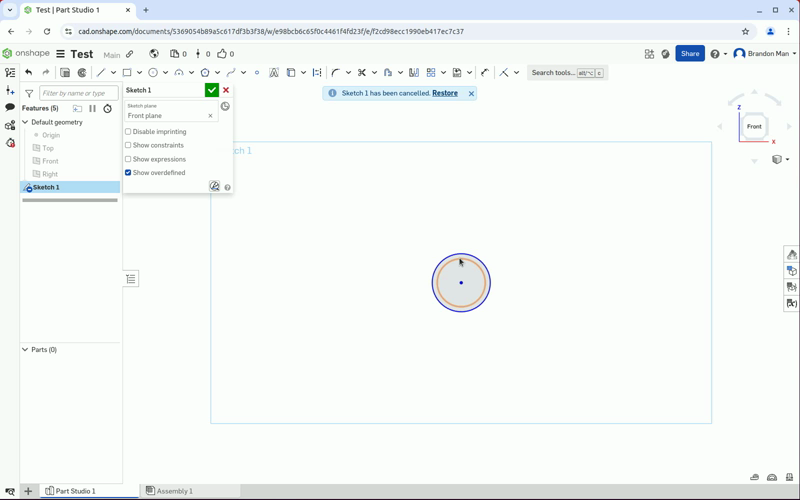
scroll(6)
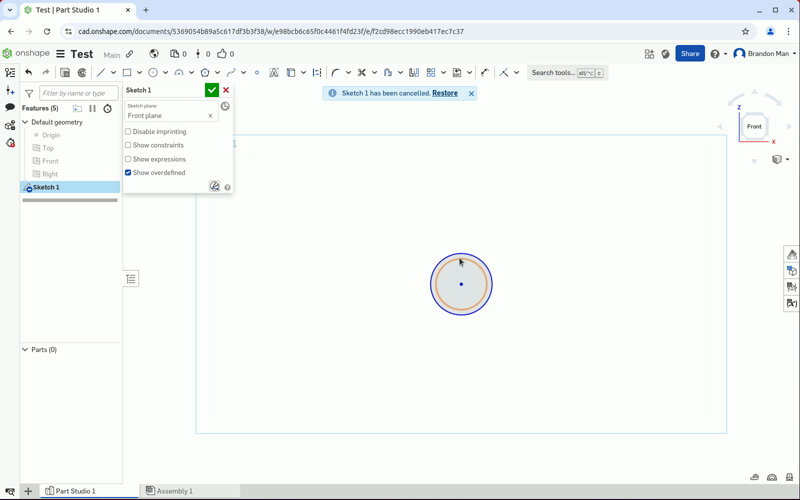
scroll(6)
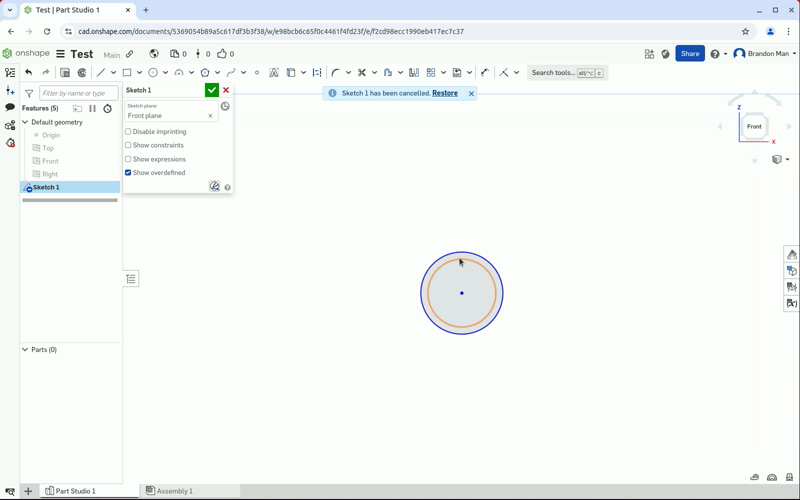
scroll(6)
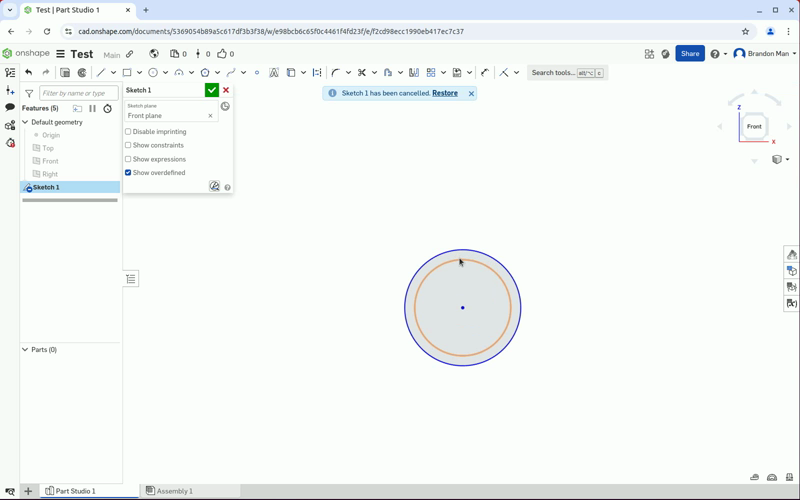
scroll(6)
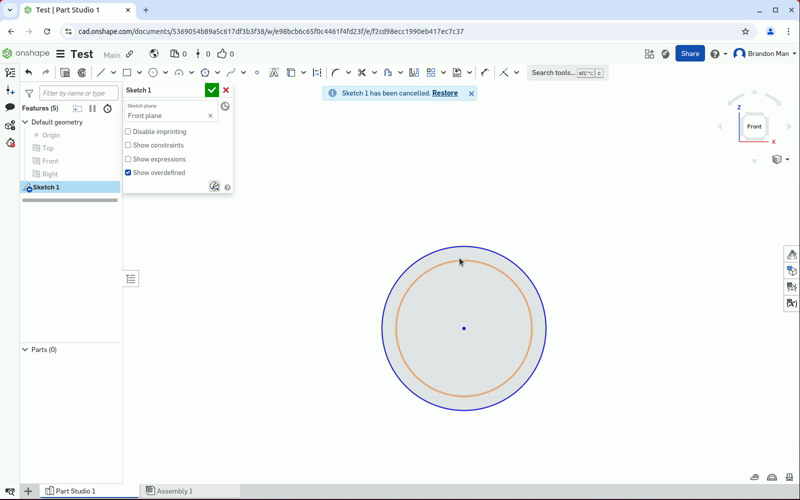
scroll(6)
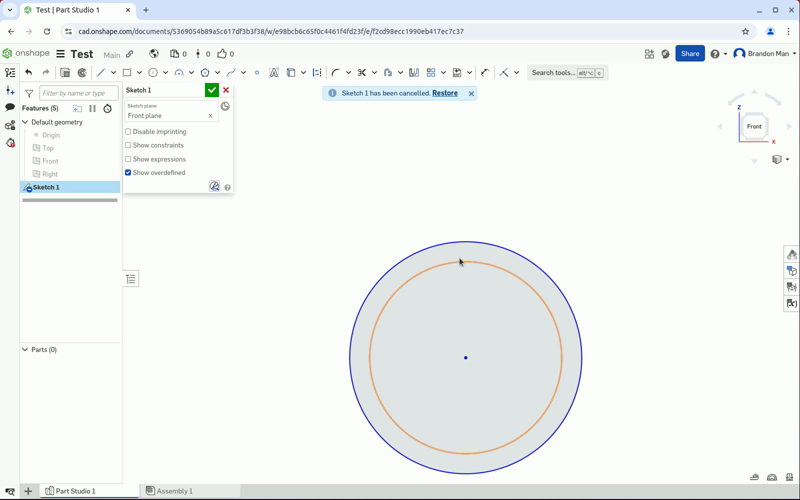
scroll(6)
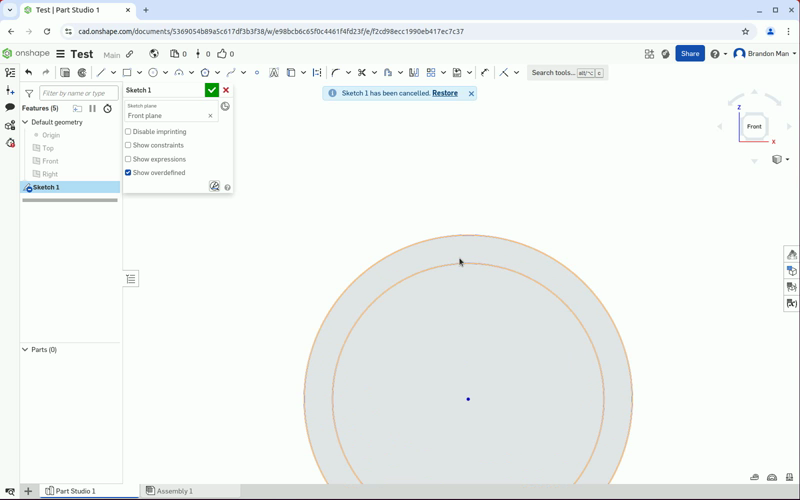
scroll(6)
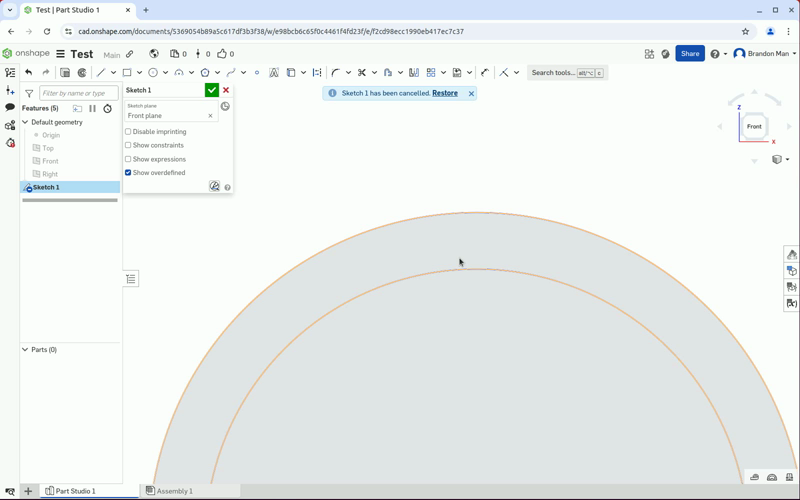
click(459, 257)
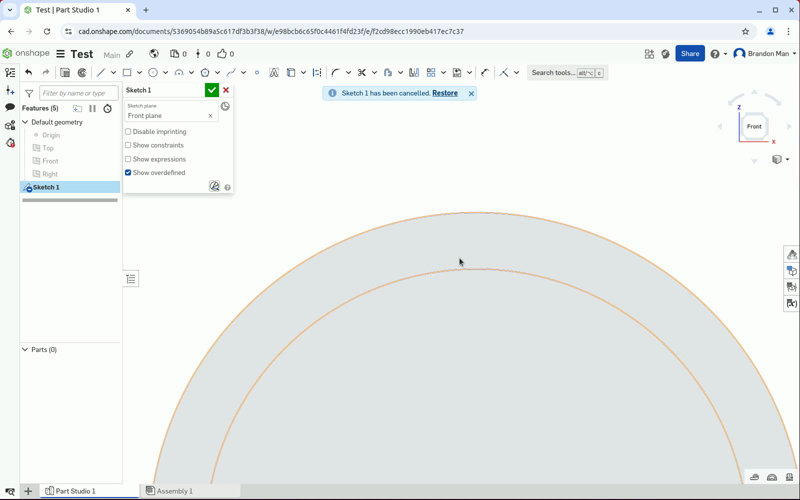
scroll(-6)
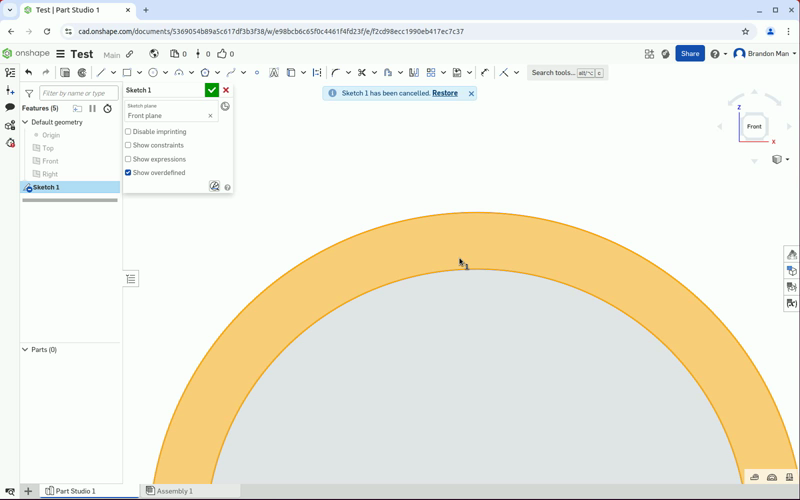
scroll(-6)
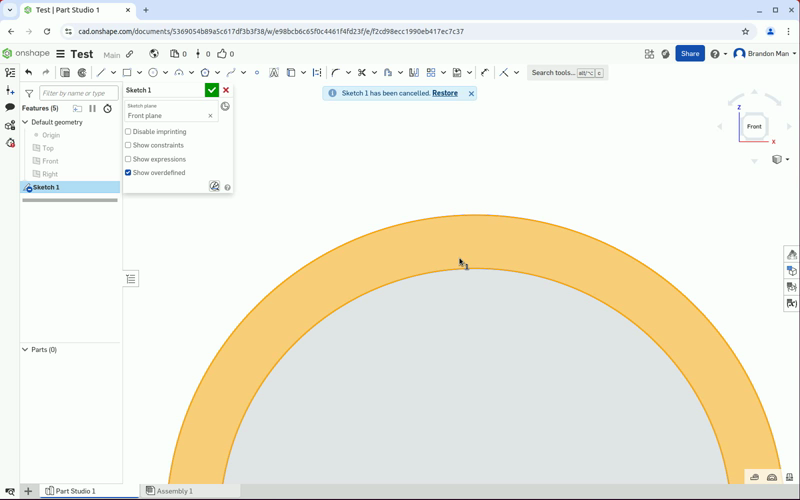
scroll(-6)
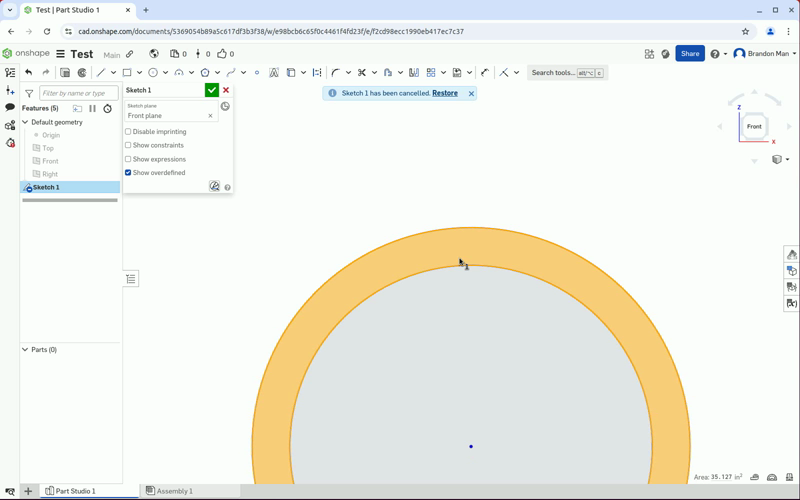
scroll(-6)
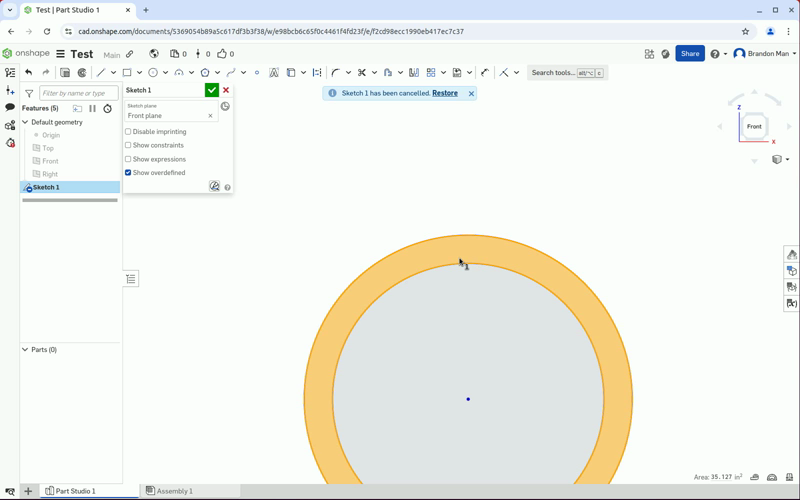
scroll(-6)
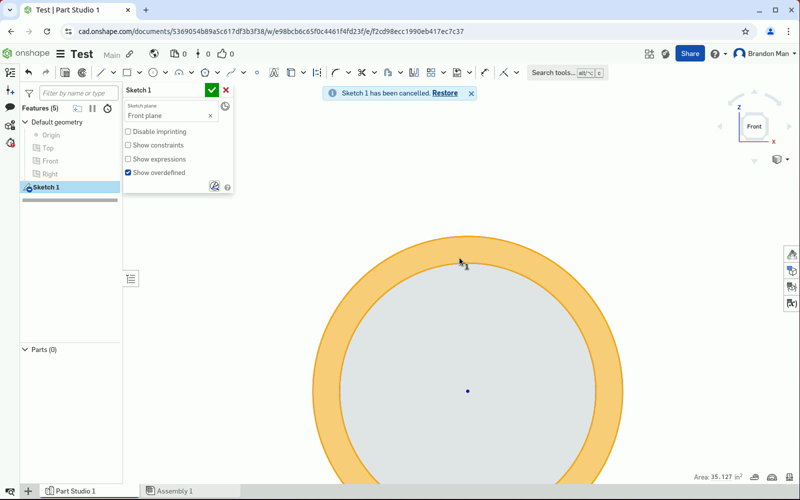
scroll(-6)
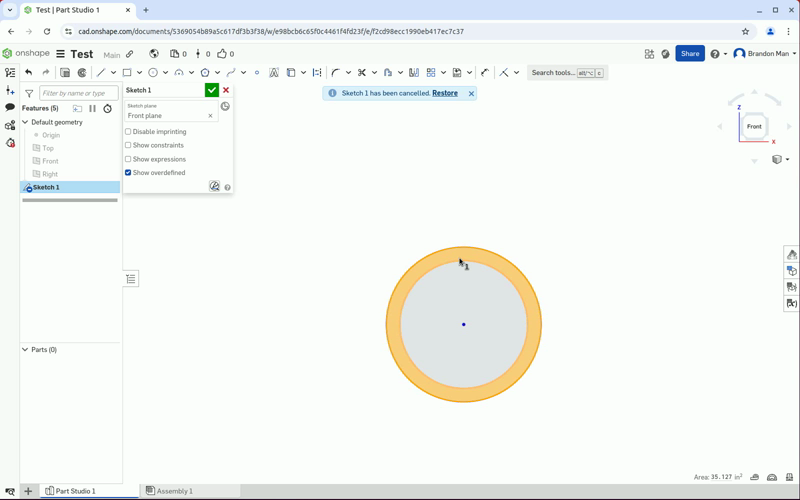
scroll(-6)
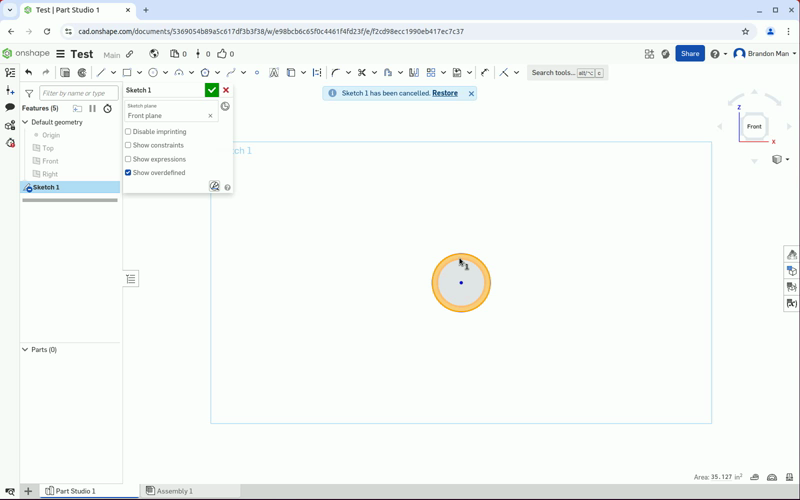
mouse_move(73, 352)
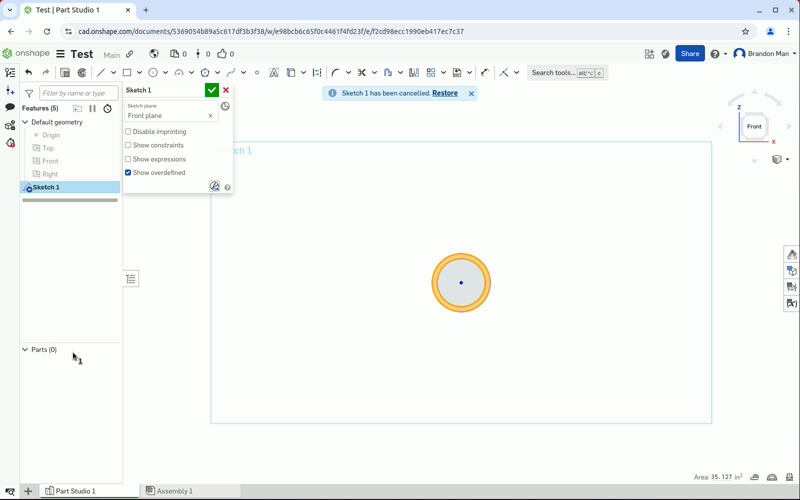
key(shift+y)
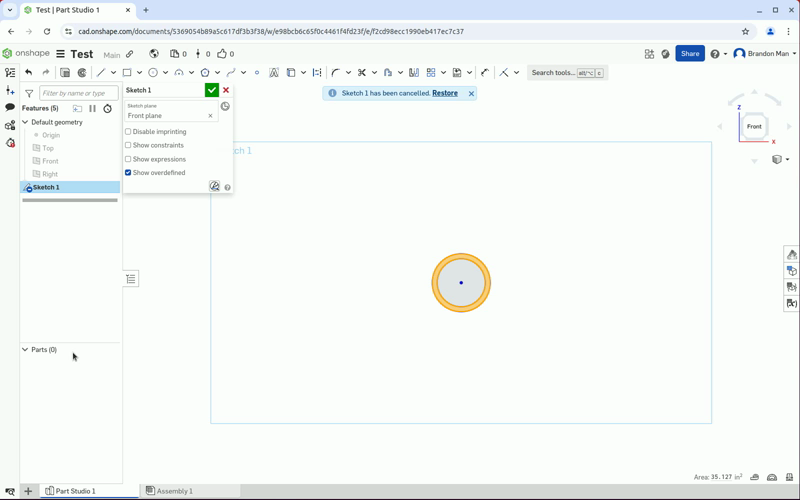
key(shift+e)
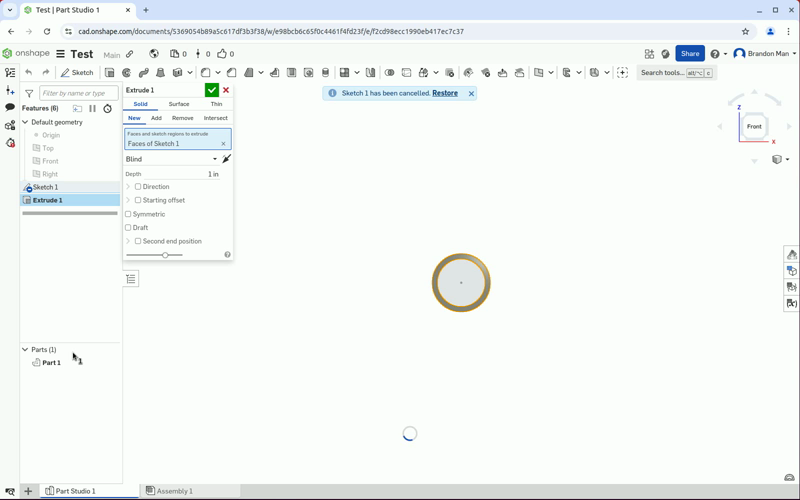
mouse_move(143, 106)
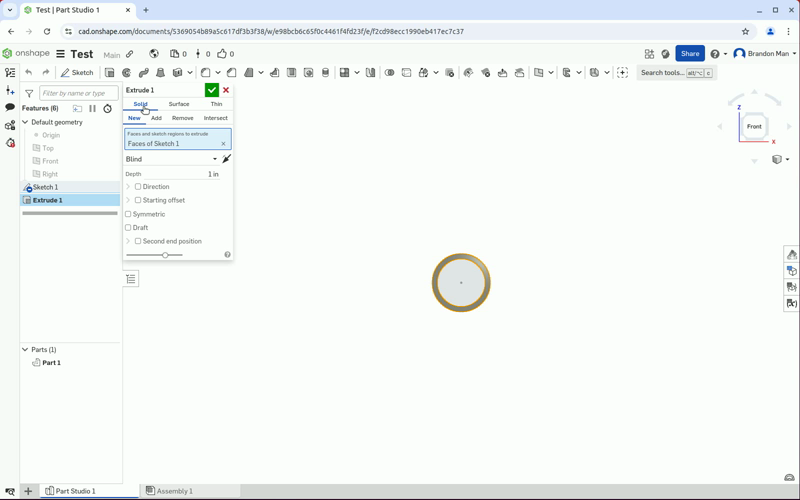
click(143, 106)
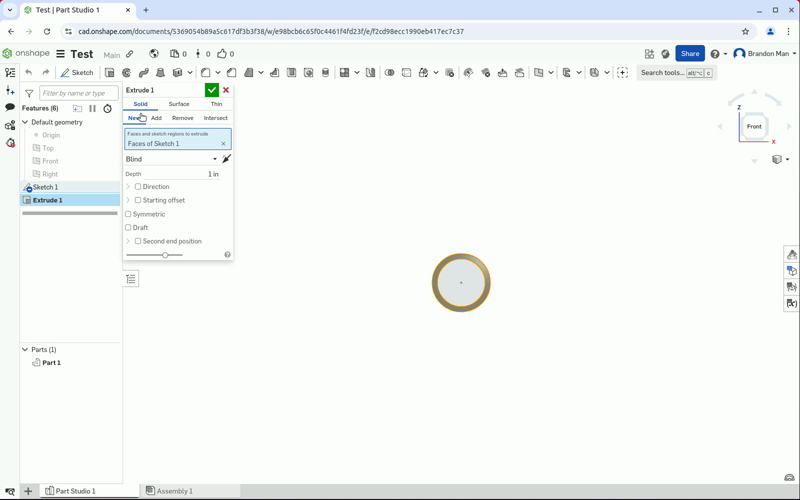
mouse_move(137, 120)
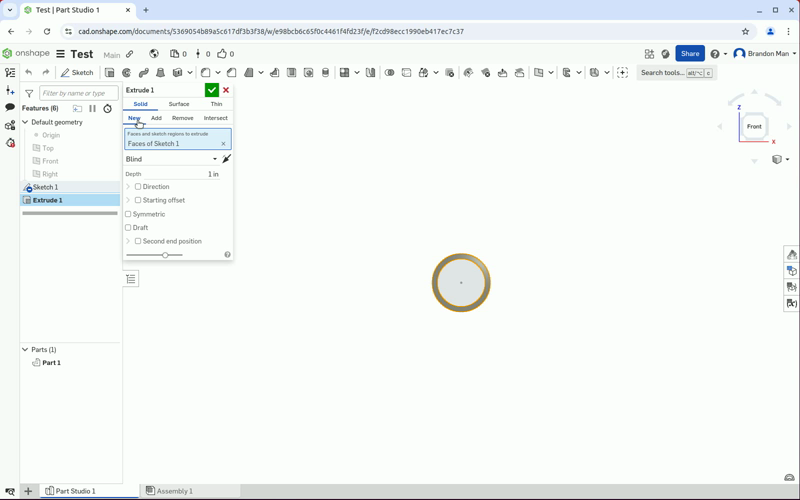
click(137, 120)
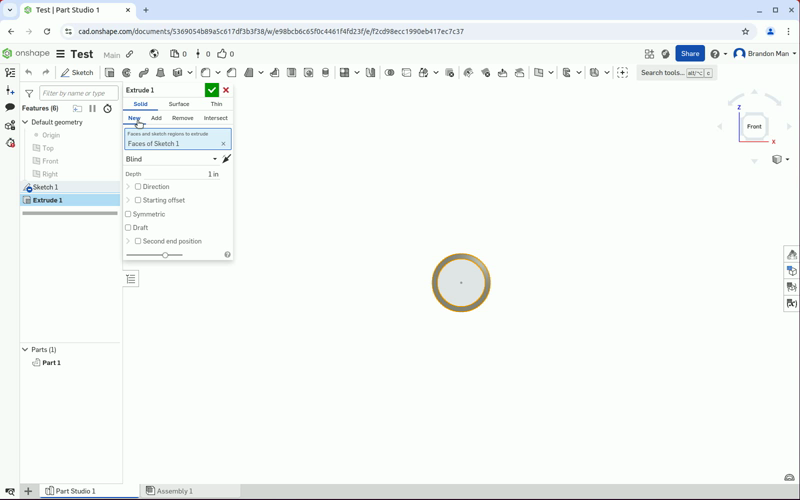
key(tab, 4)
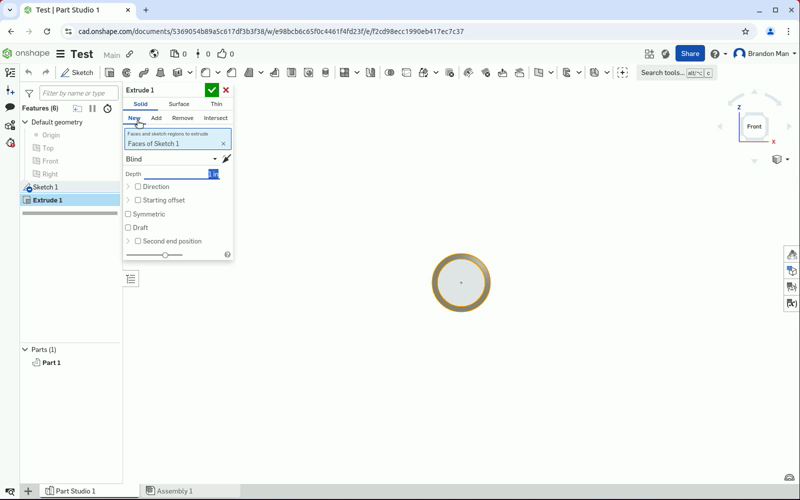
text(9.628)
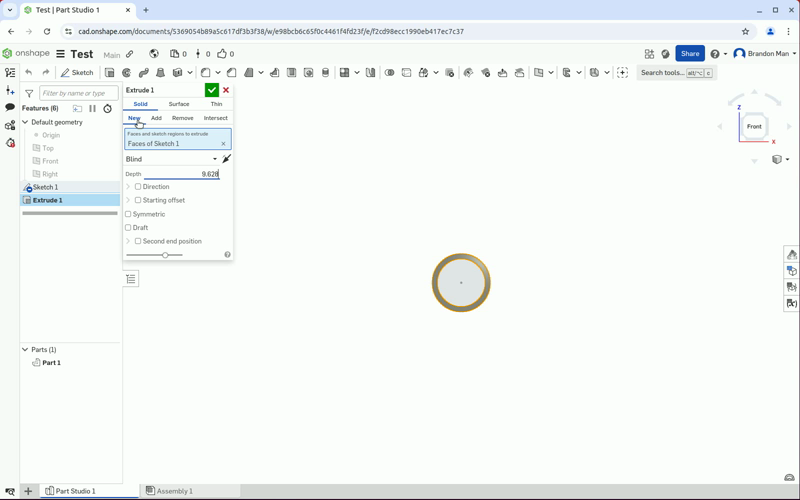
key(enter)
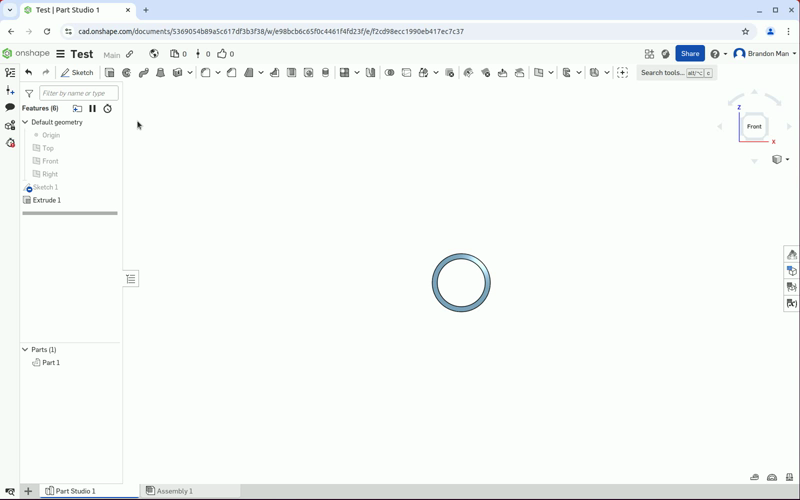
key(shift+h)
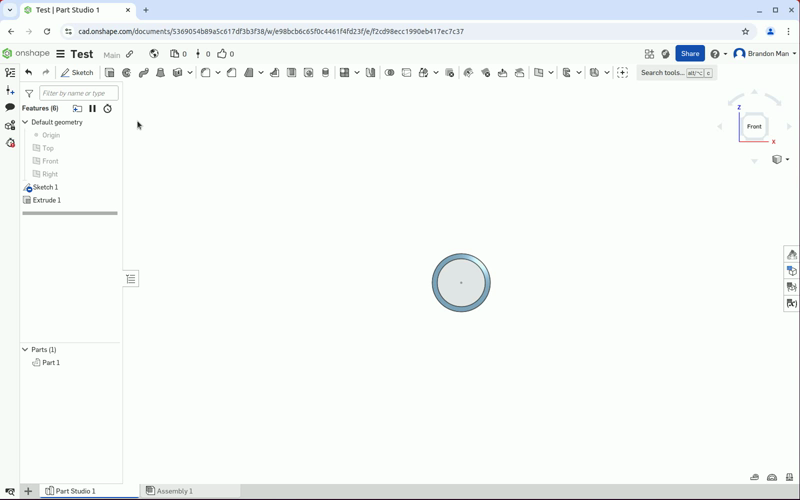
key(shift+h)
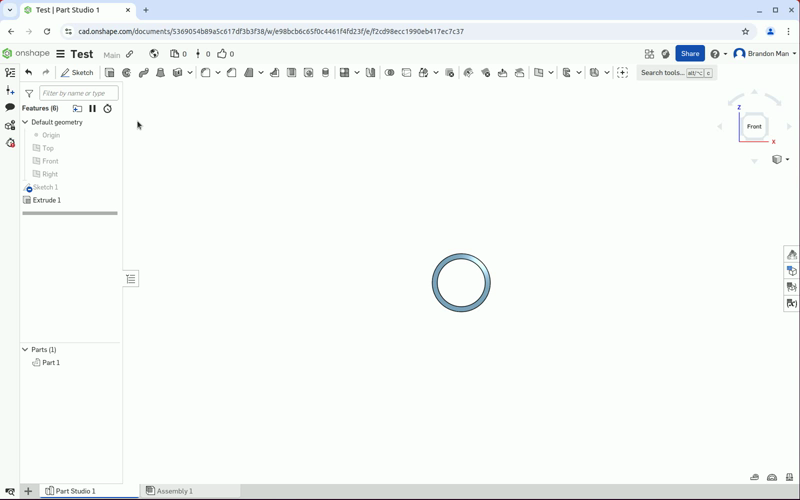
mouse_move(73, 189)
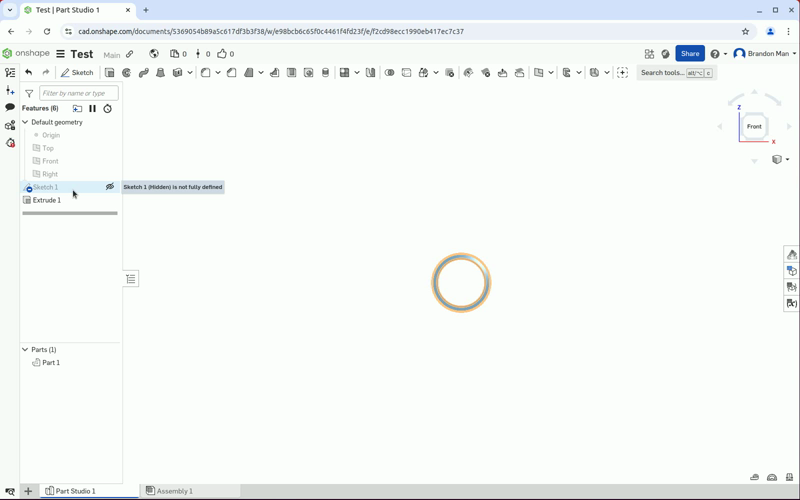
click(73, 189)
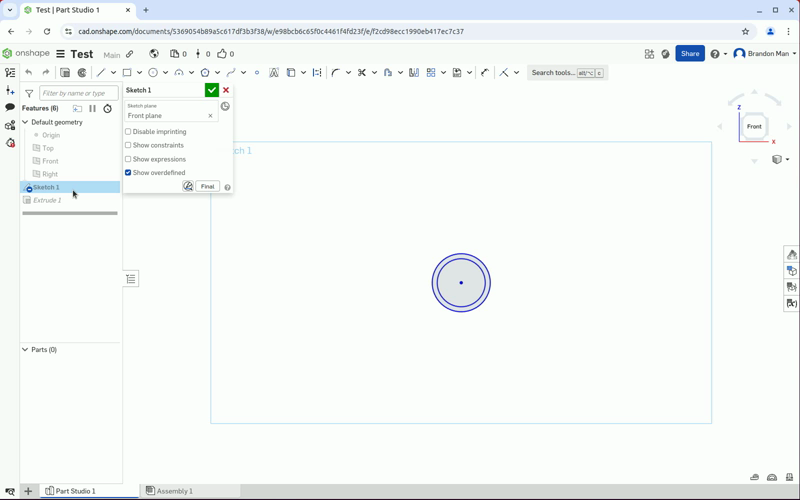
mouse_move(229, 92)
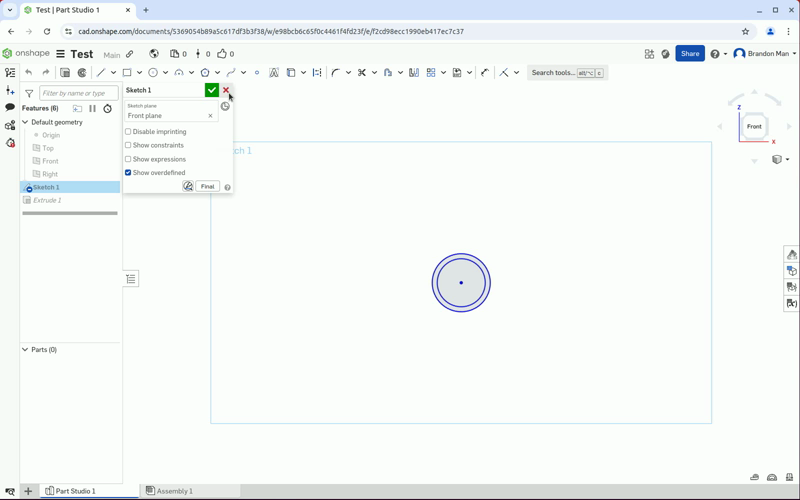
click(229, 92)
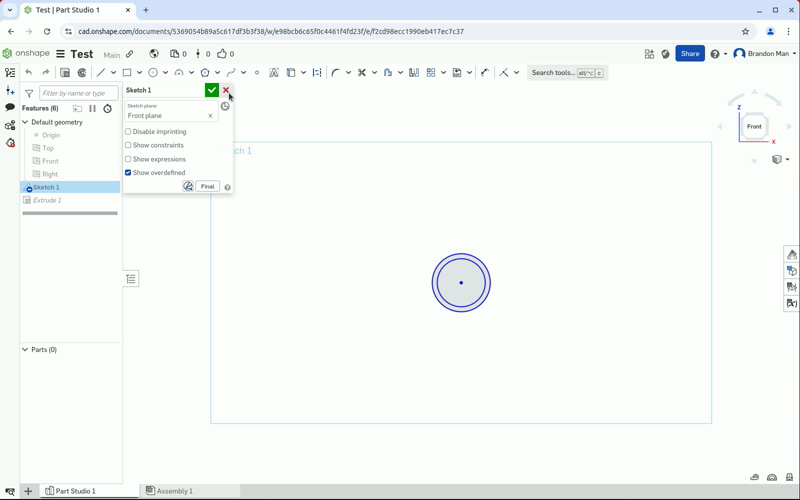
key(shift+s)
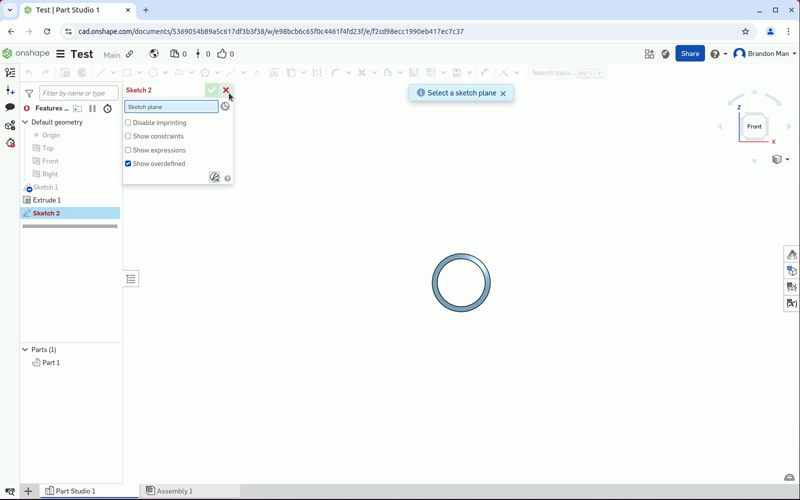
mouse_move(73, 163)
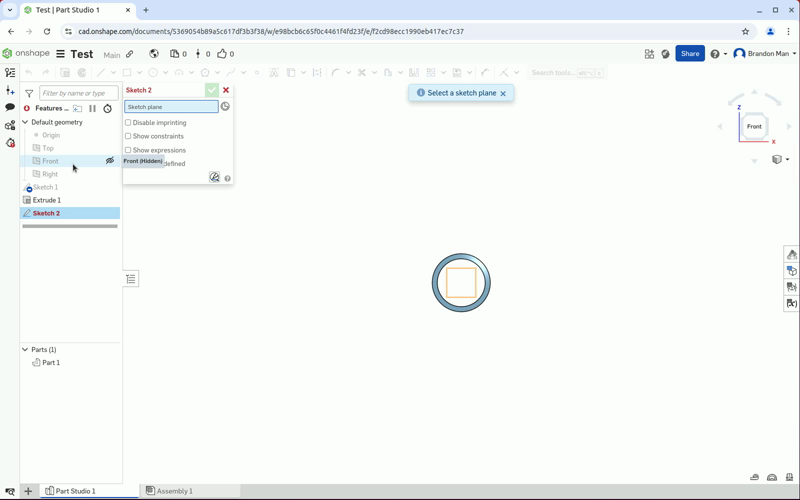
click(73, 163)
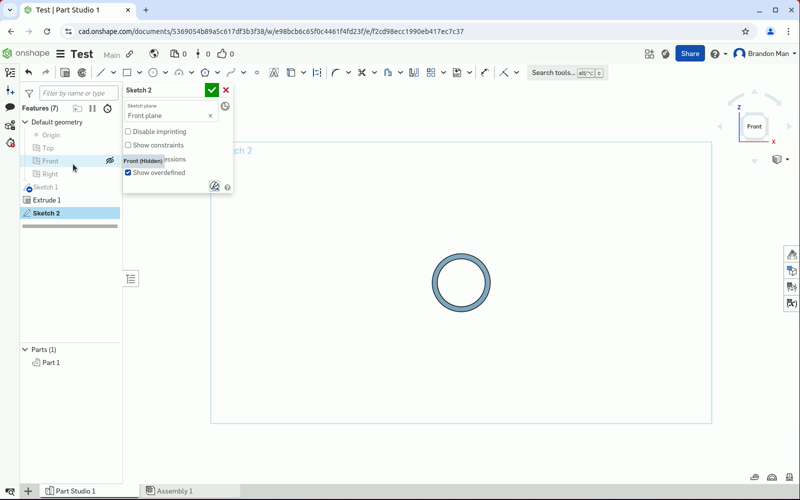
mouse_move(73, 352)
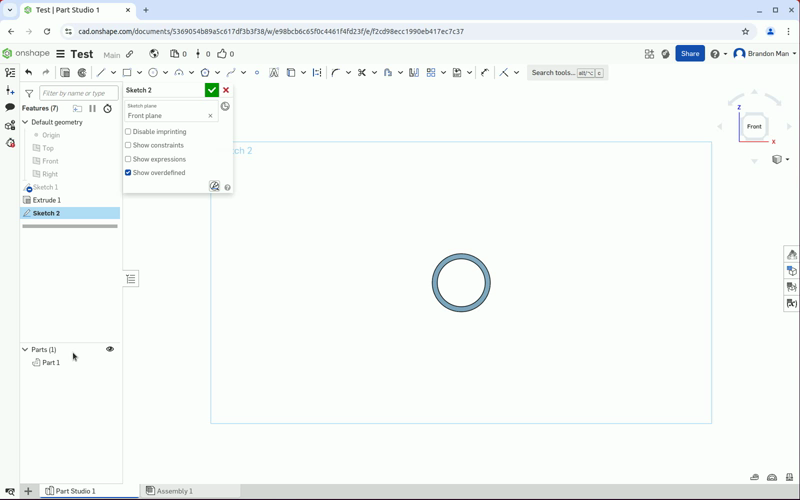
key(y)
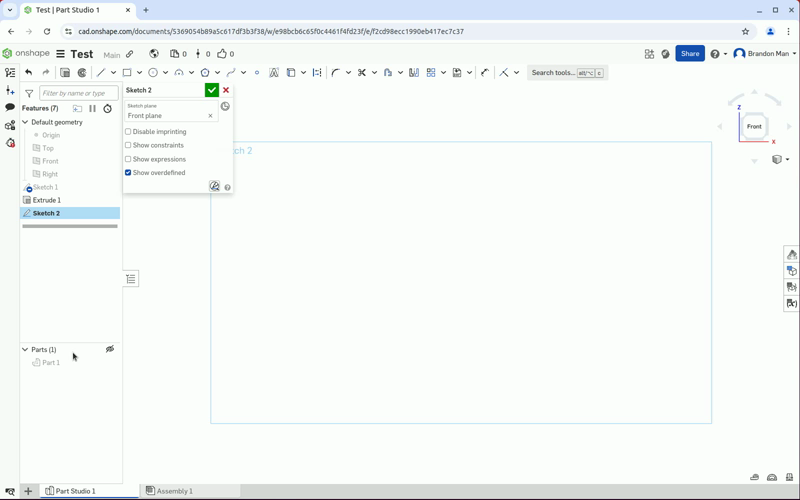
key(c)
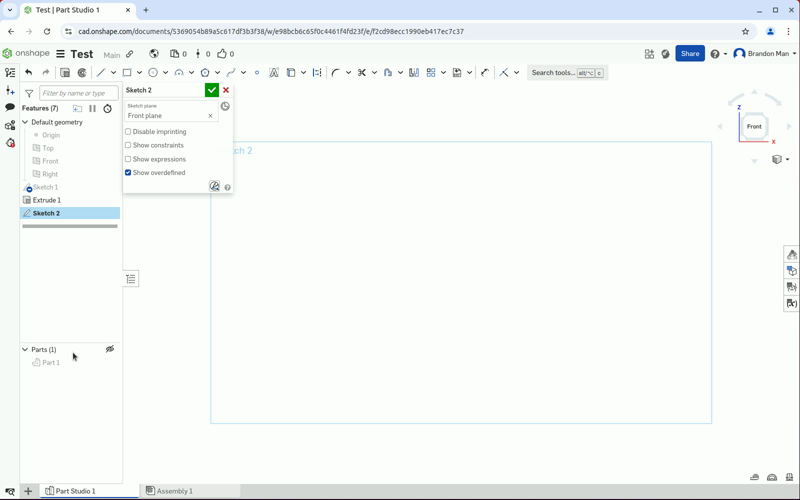
key_down(shift)
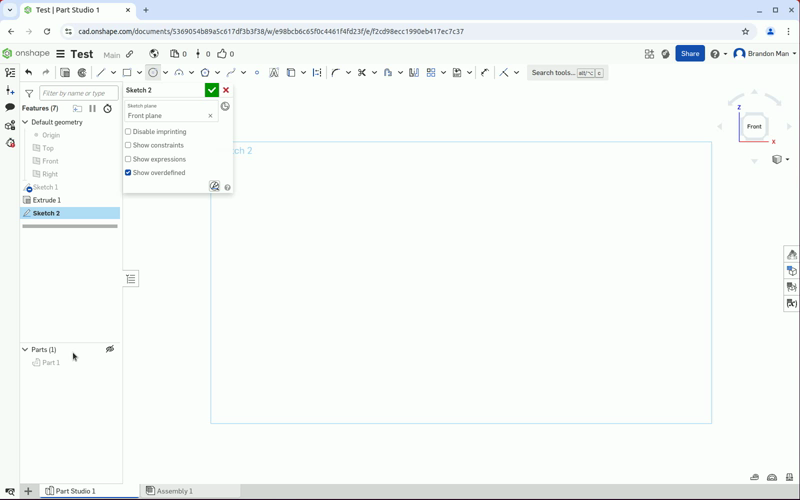
mouse_move(540, 282)
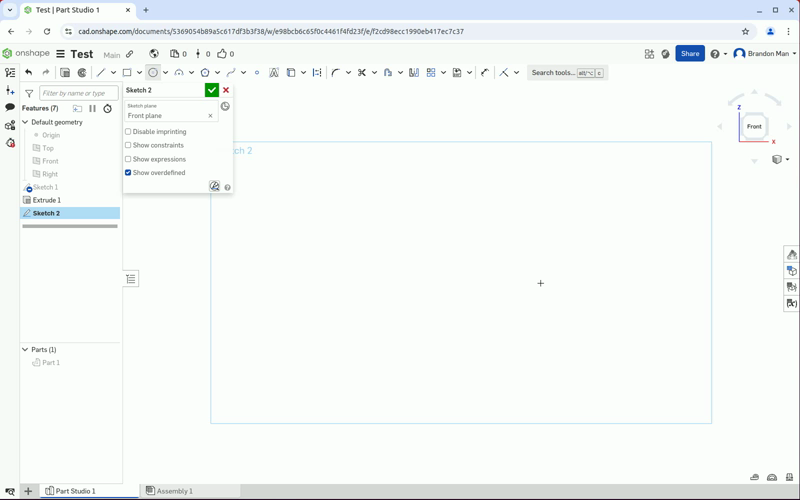
click(540, 282)
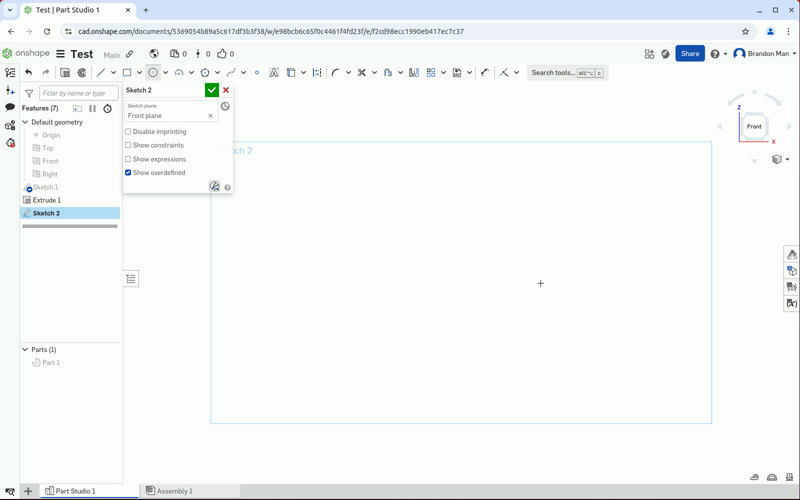
key_up(shift)
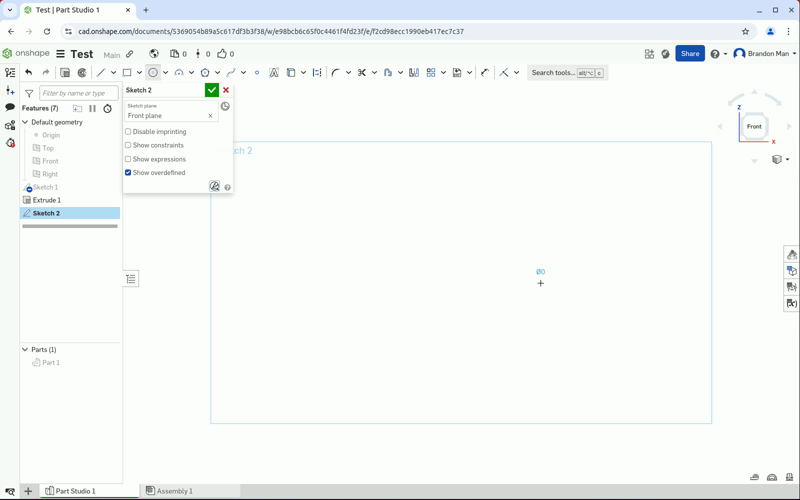
mouse_move(573, 282)
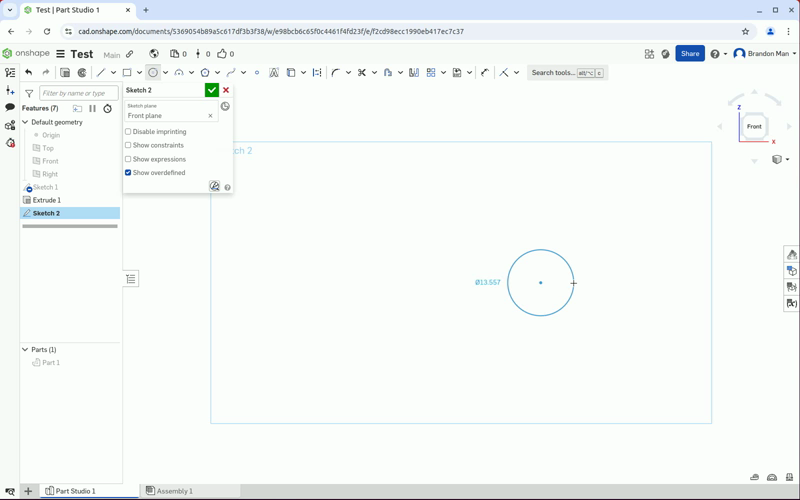
click(573, 282)
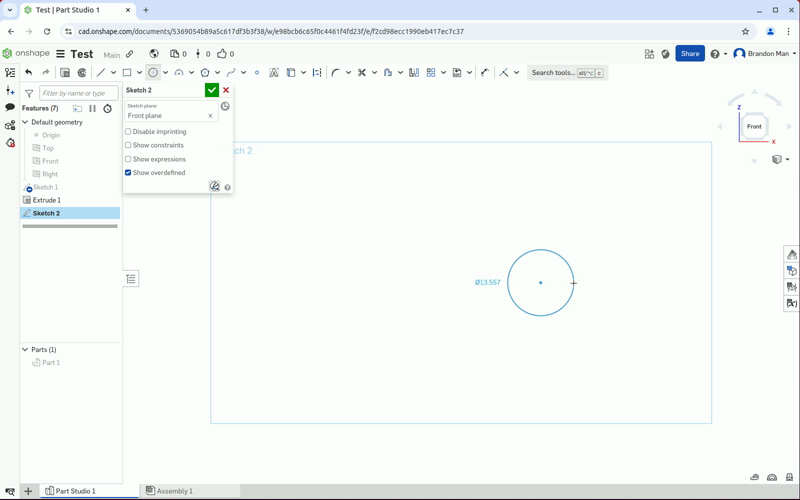
key(esc)
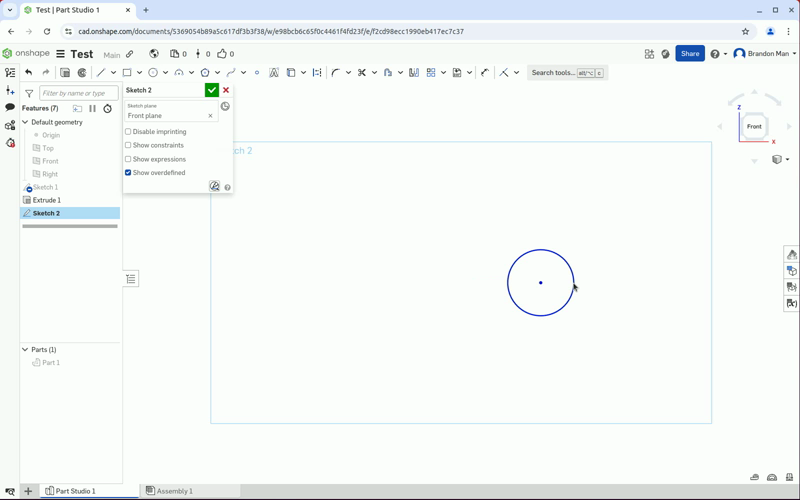
key(c)
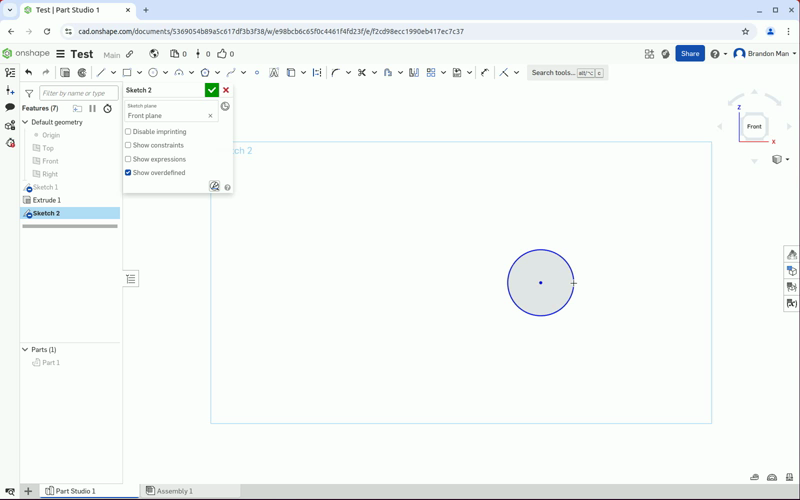
key_down(shift)
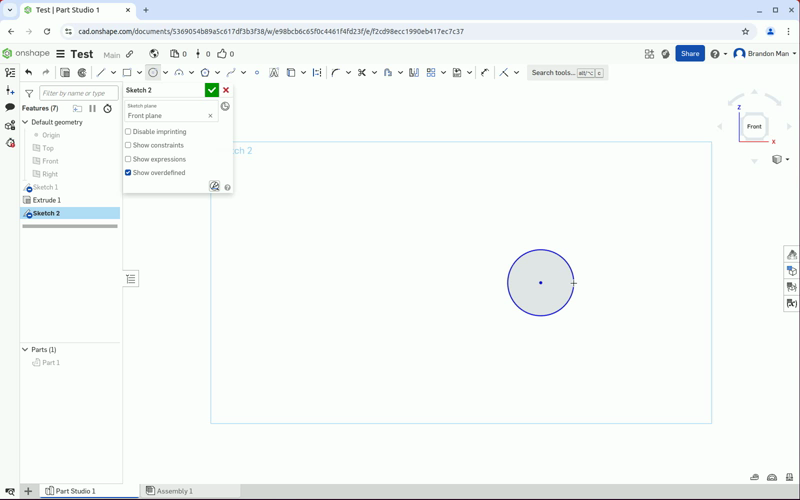
mouse_move(540, 282)
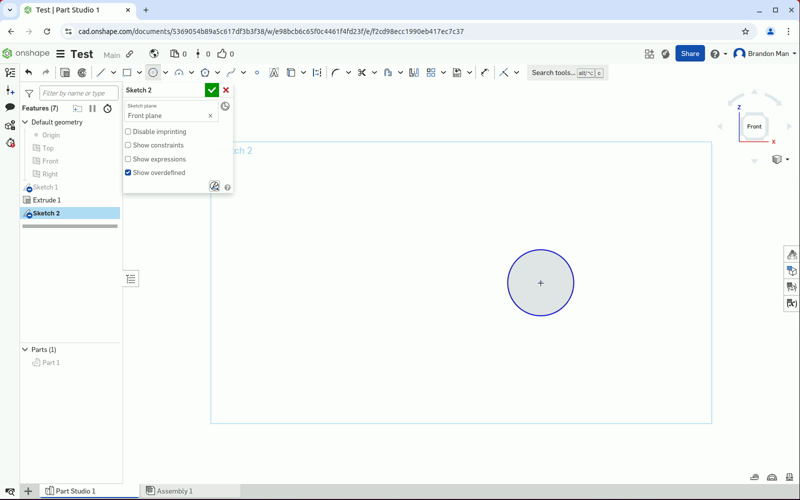
click(540, 282)
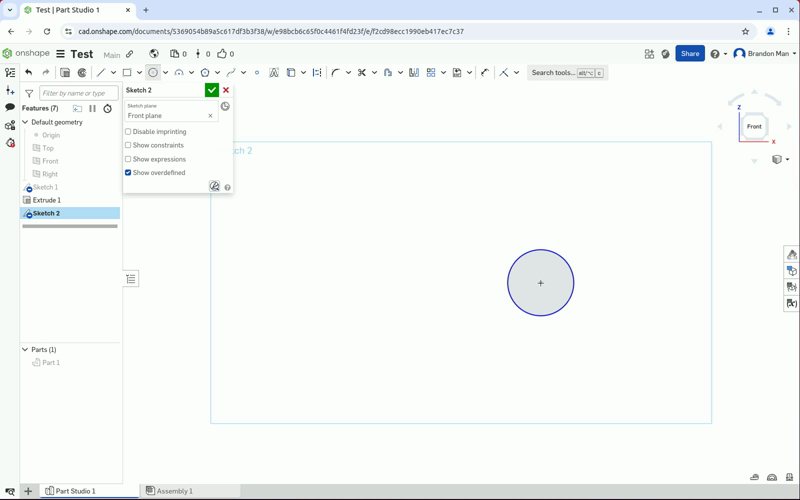
key_up(shift)
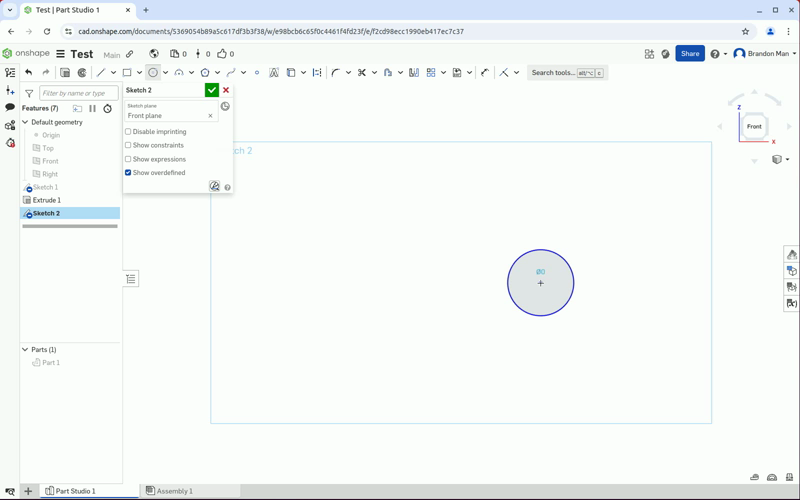
mouse_move(569, 282)
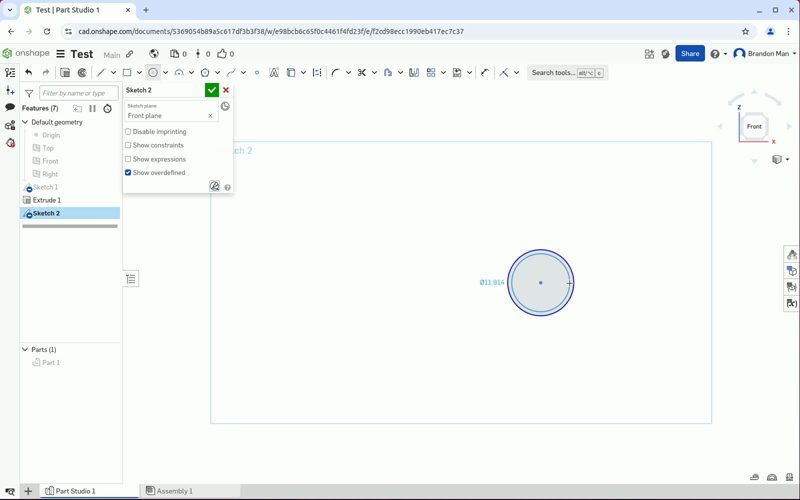
scroll(6)
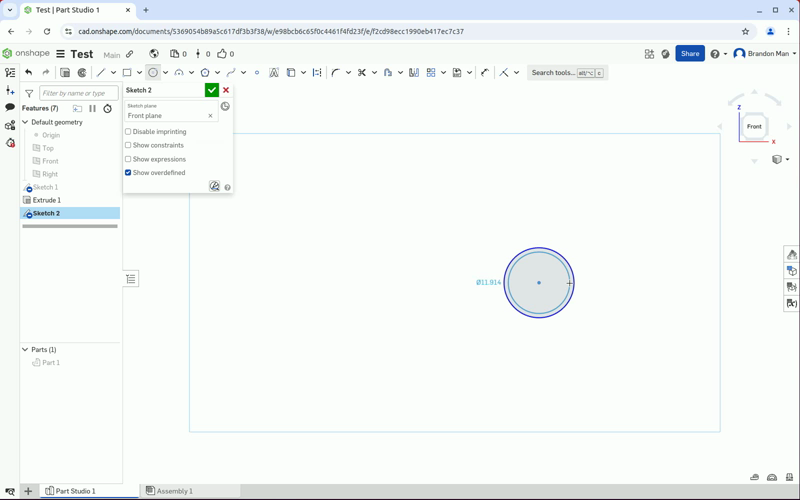
scroll(6)
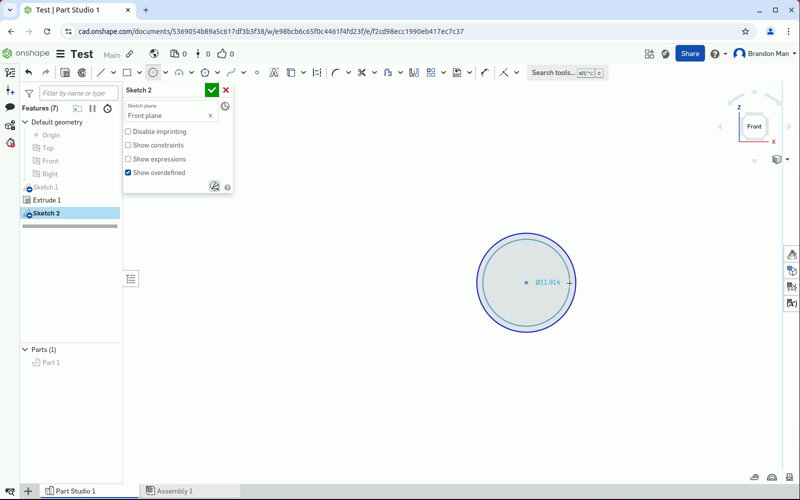
scroll(6)
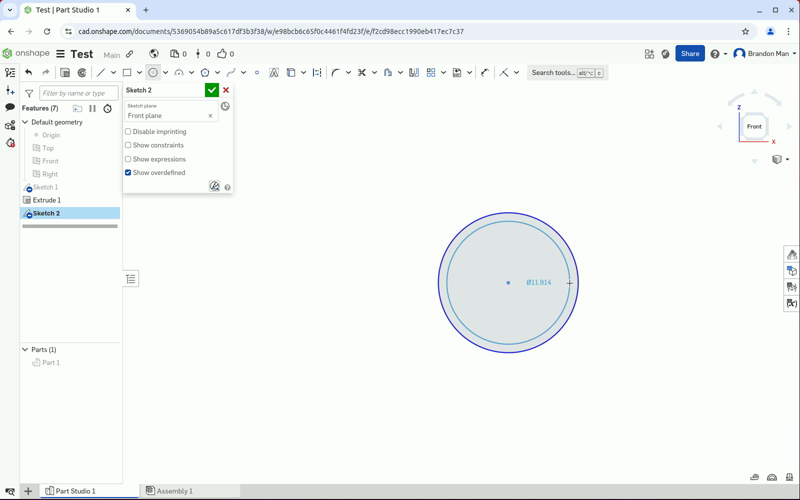
scroll(6)
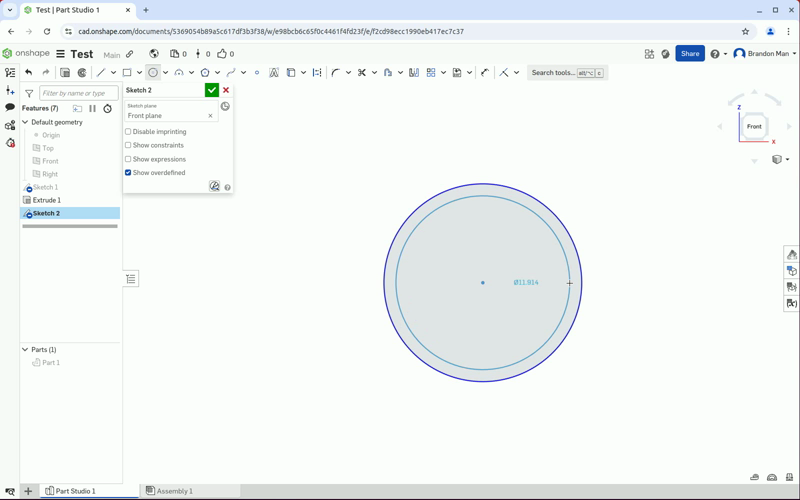
scroll(6)
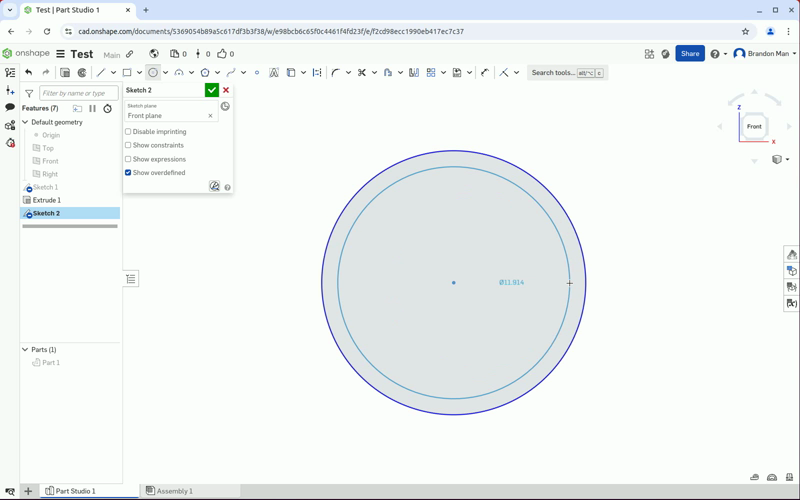
scroll(6)
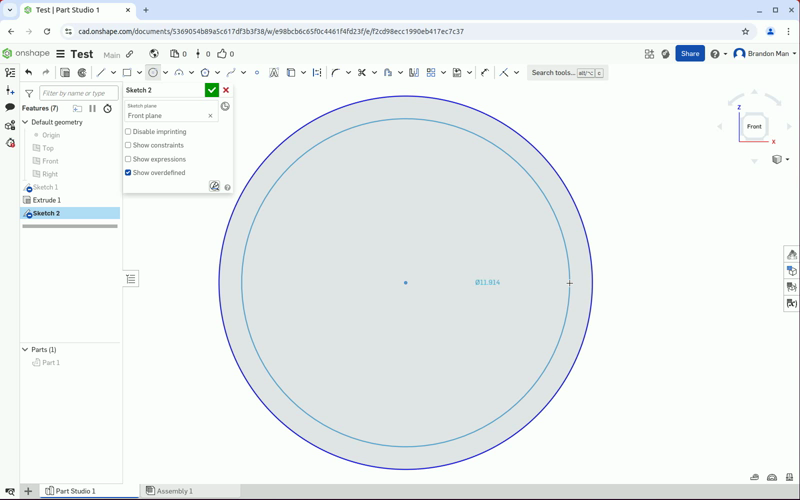
scroll(6)
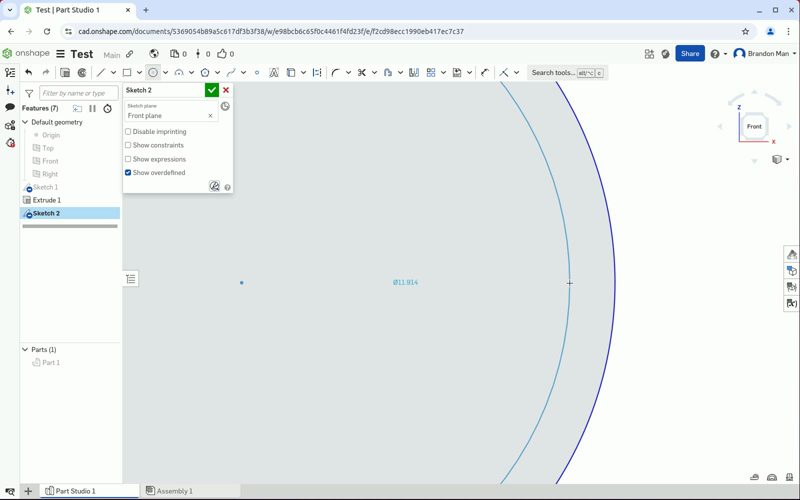
click(569, 282)
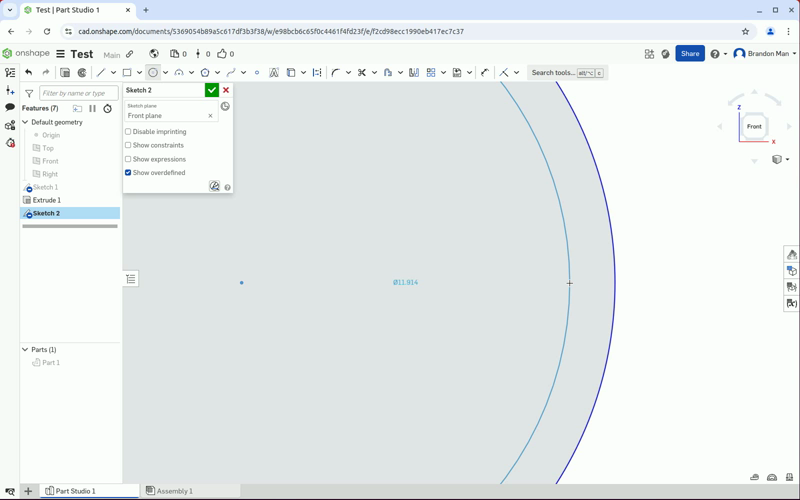
scroll(-6)
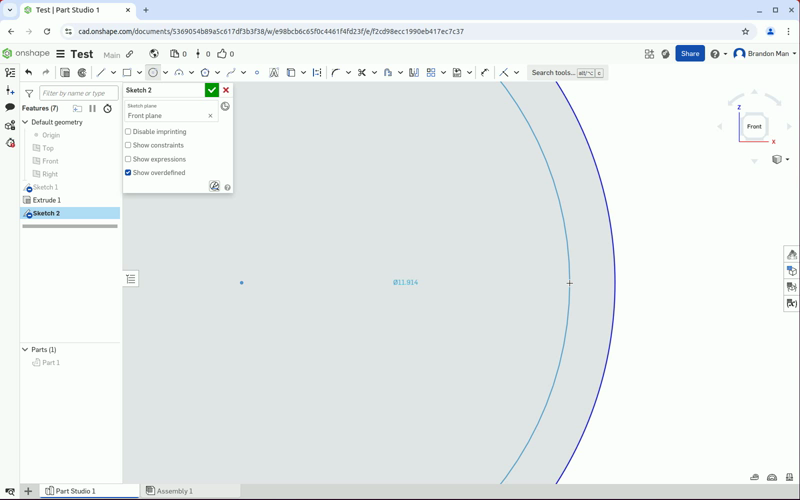
scroll(-6)
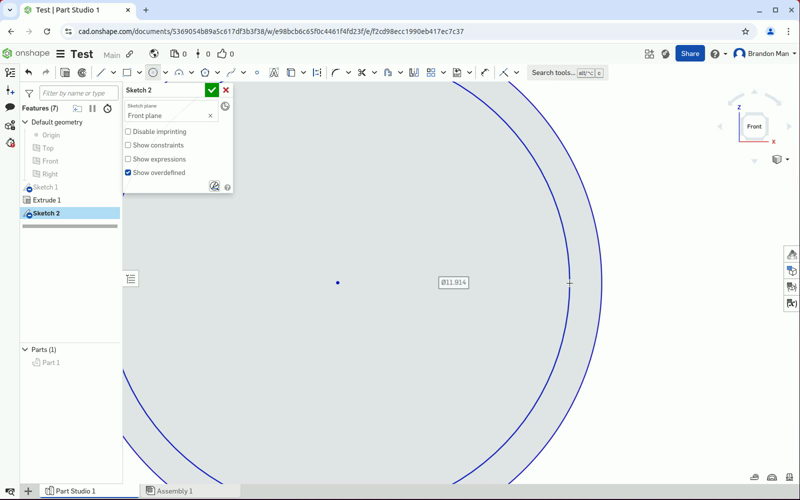
scroll(-6)
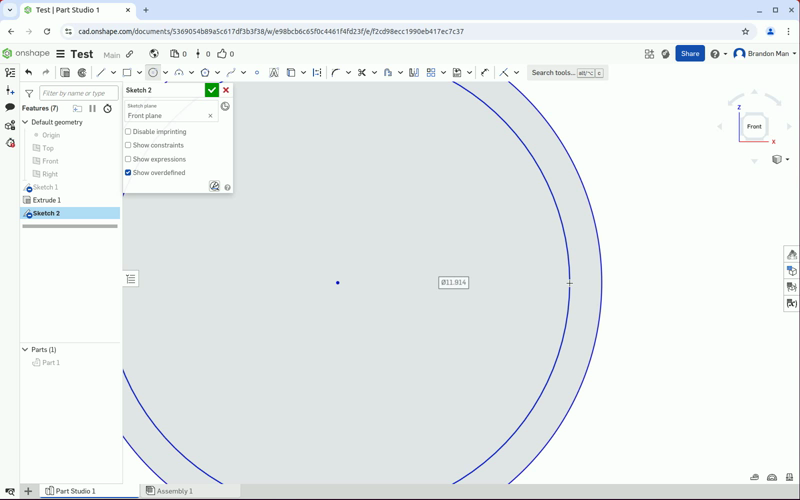
scroll(-6)
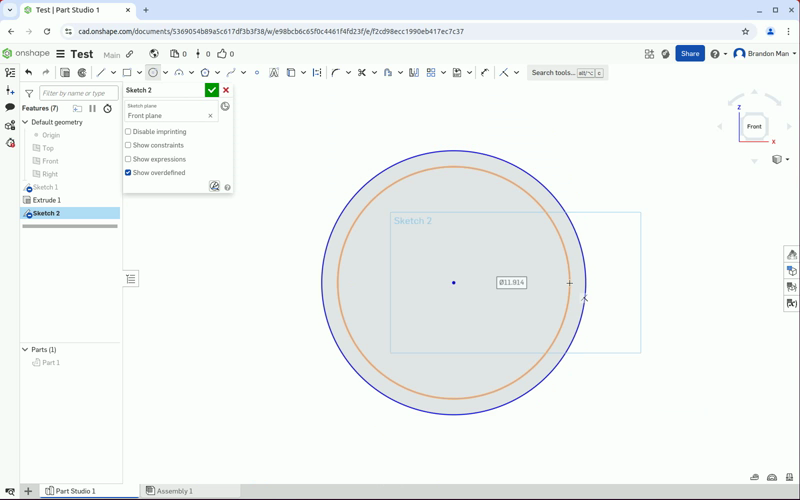
scroll(-6)
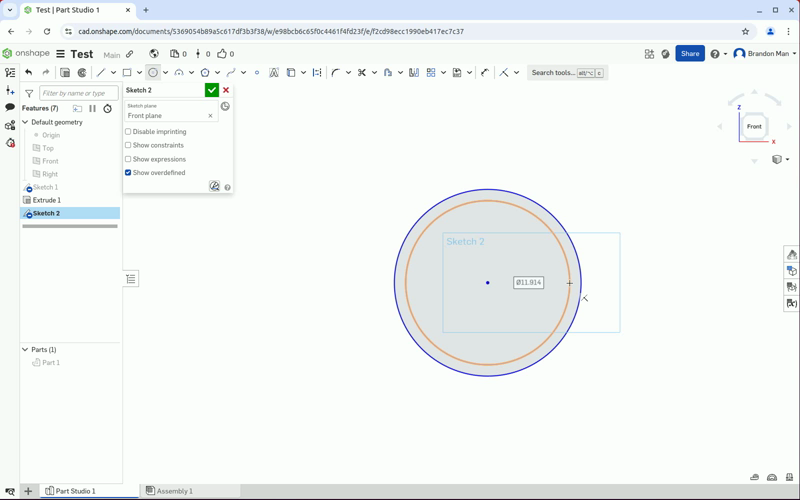
scroll(-6)
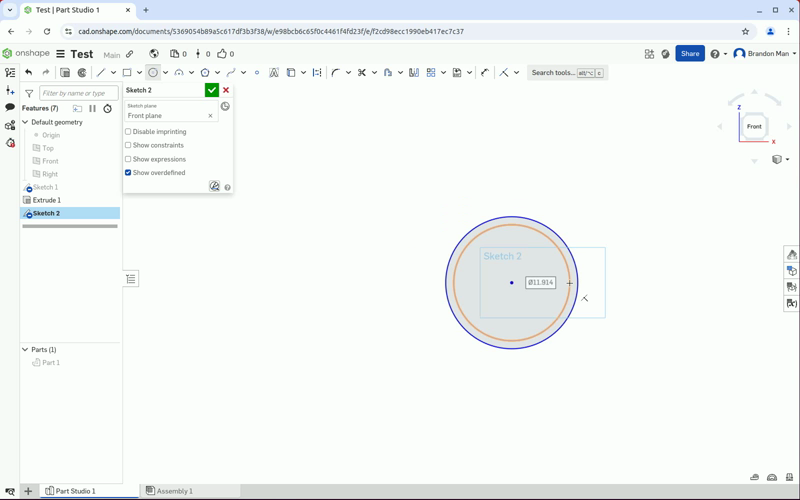
scroll(-6)
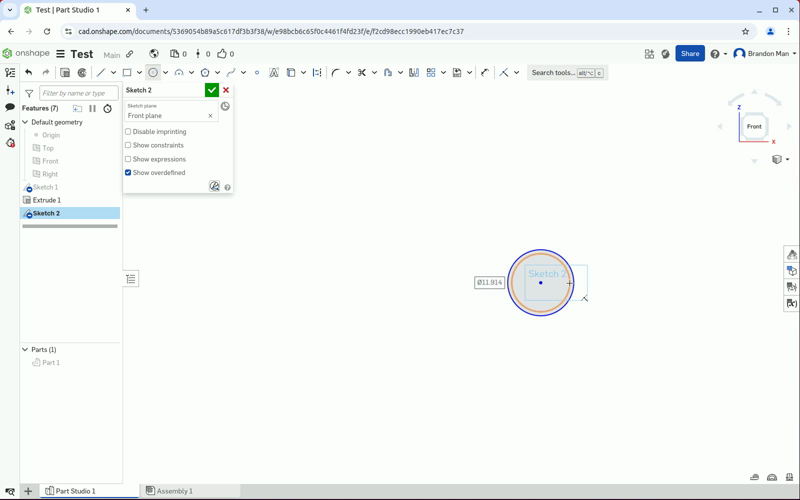
key(esc)
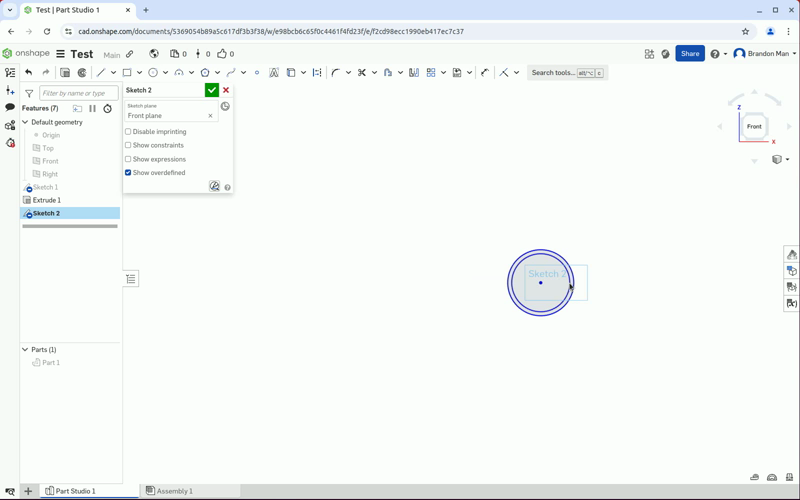
mouse_move(513, 299)
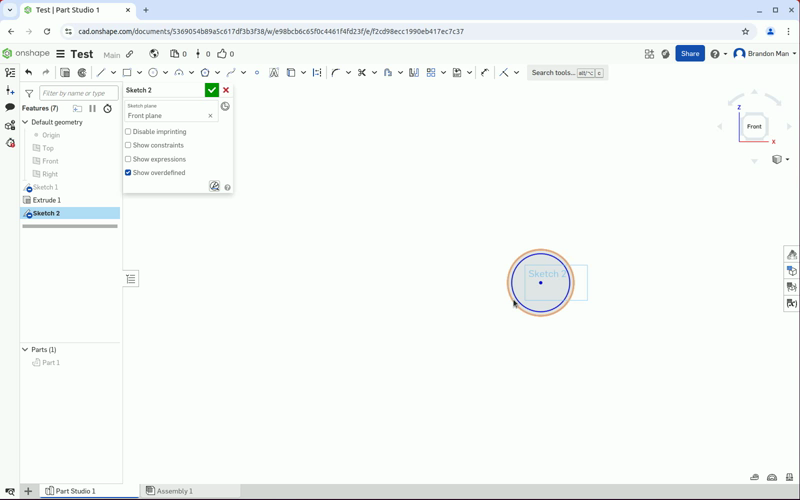
scroll(6)
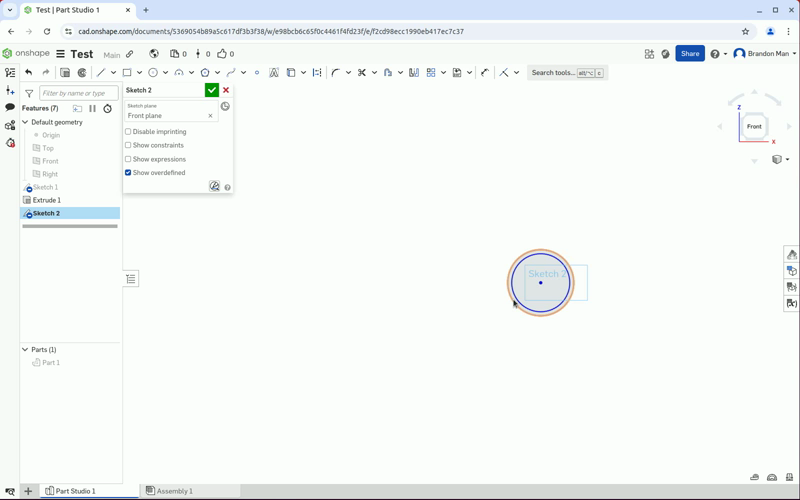
scroll(6)
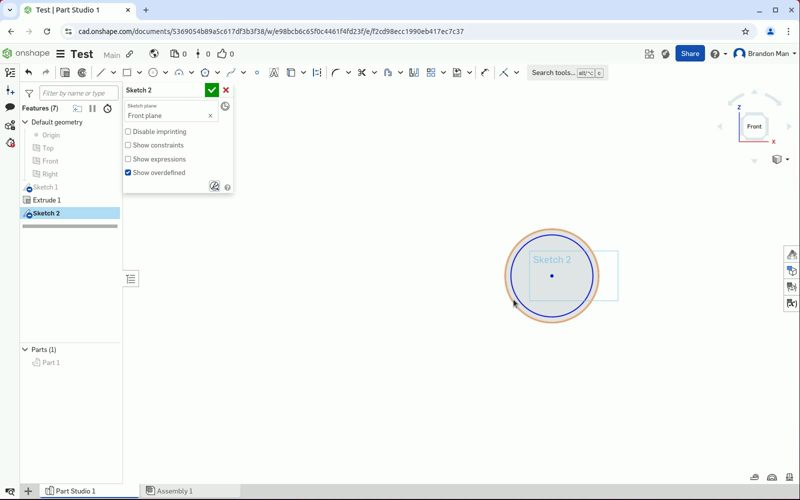
scroll(6)
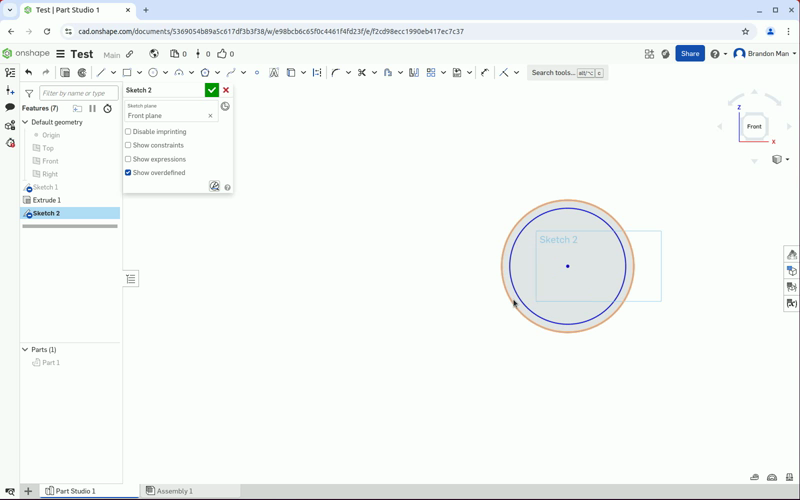
scroll(6)
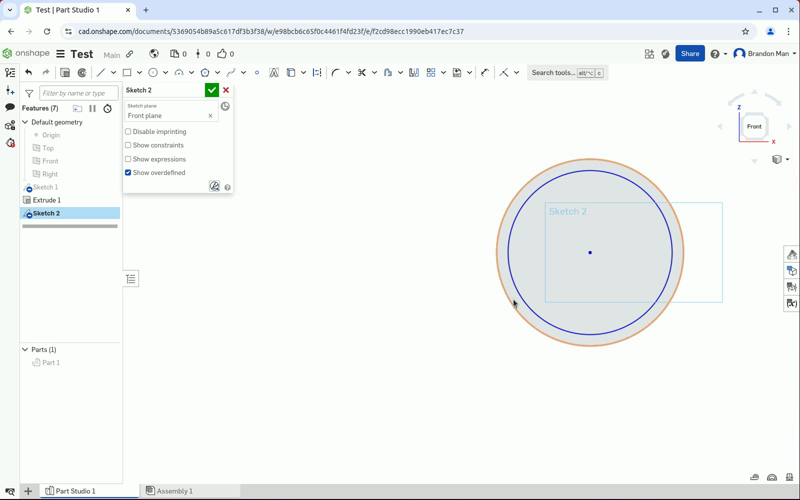
scroll(6)
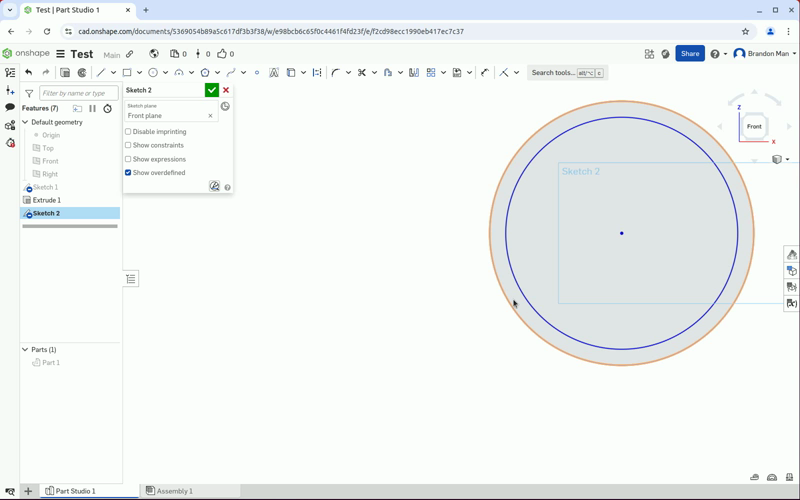
scroll(6)
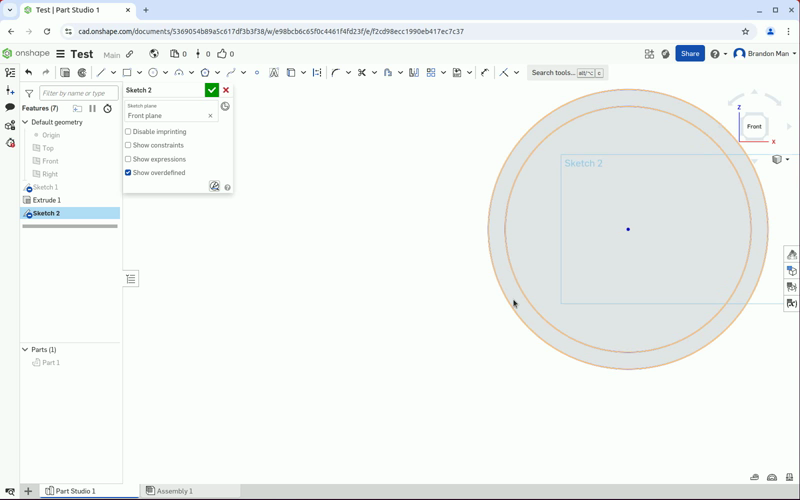
scroll(6)
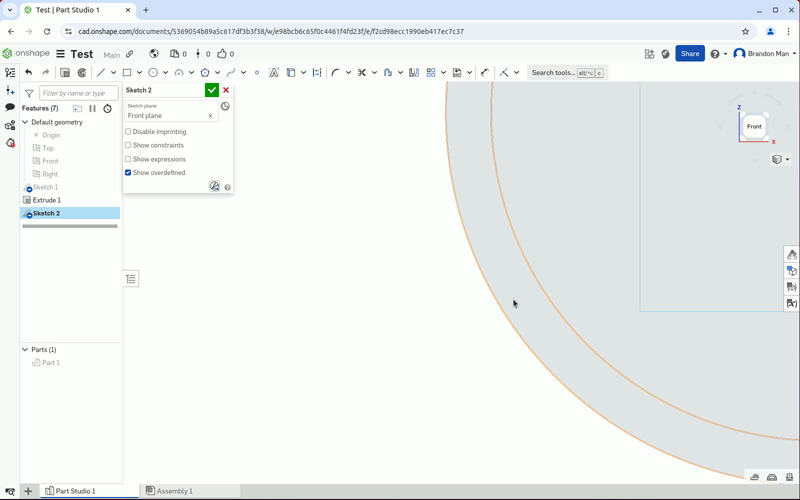
click(513, 299)
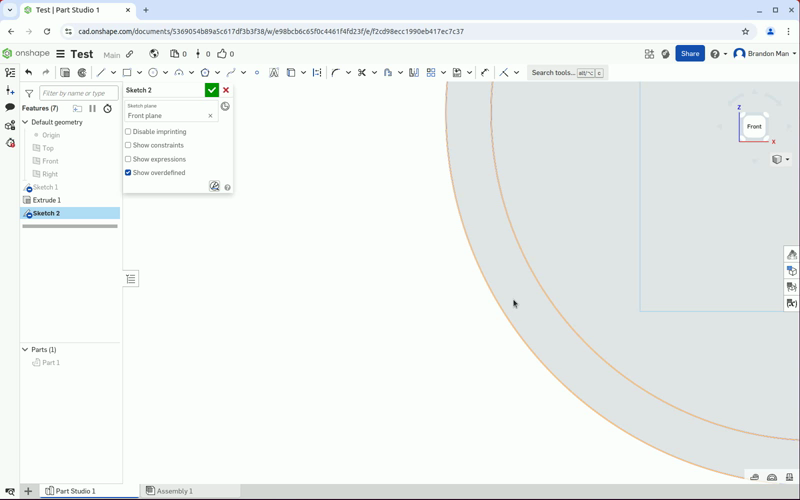
scroll(-6)
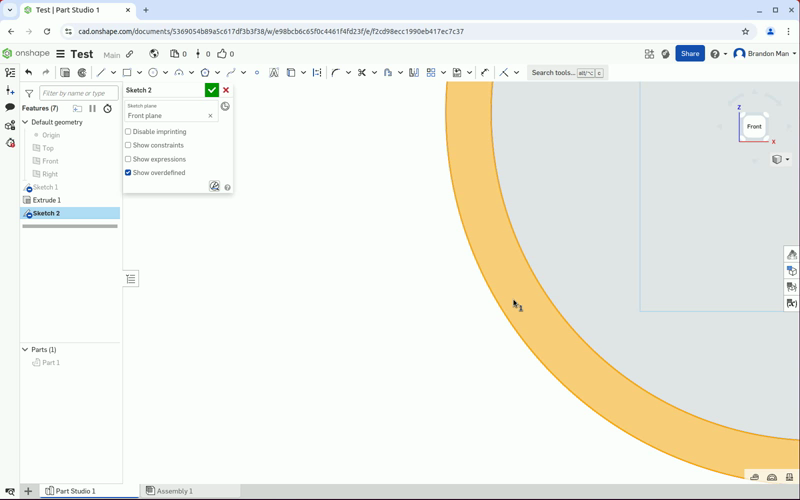
scroll(-6)
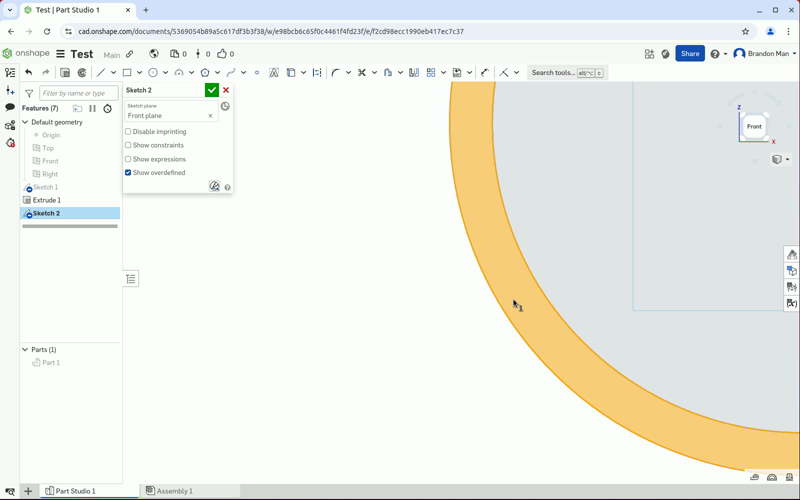
scroll(-6)
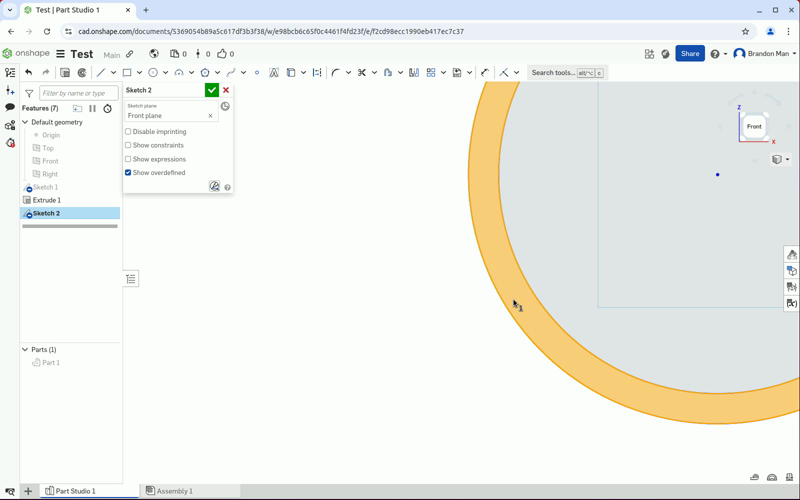
scroll(-6)
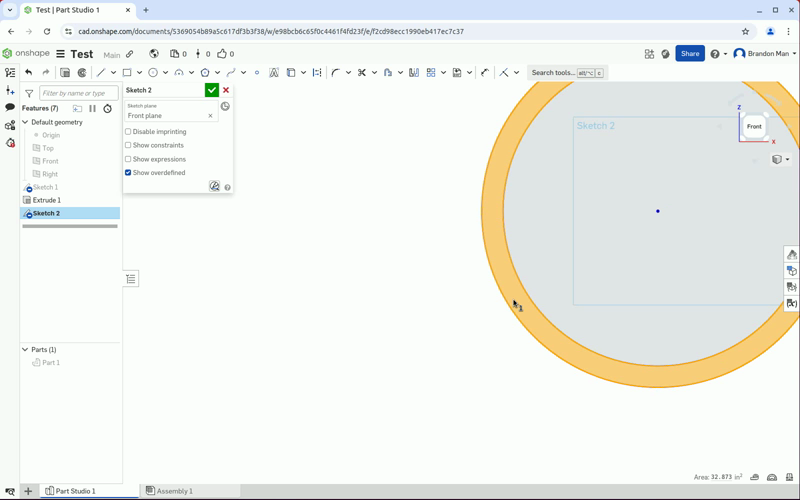
scroll(-6)
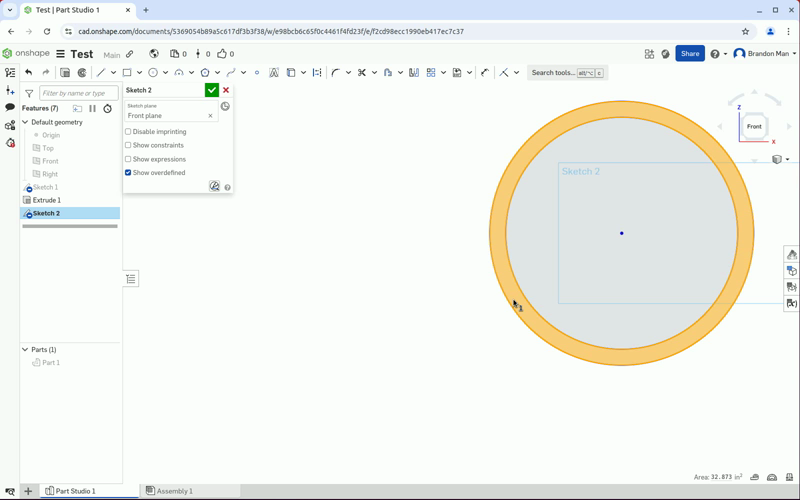
scroll(-6)
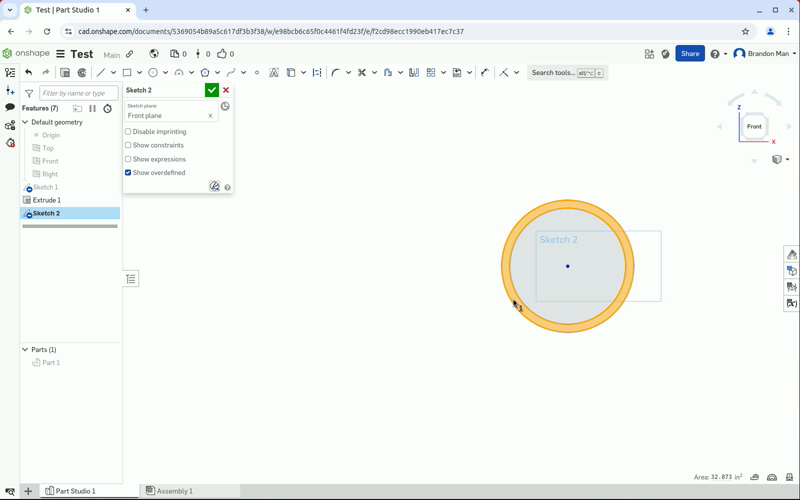
scroll(-6)
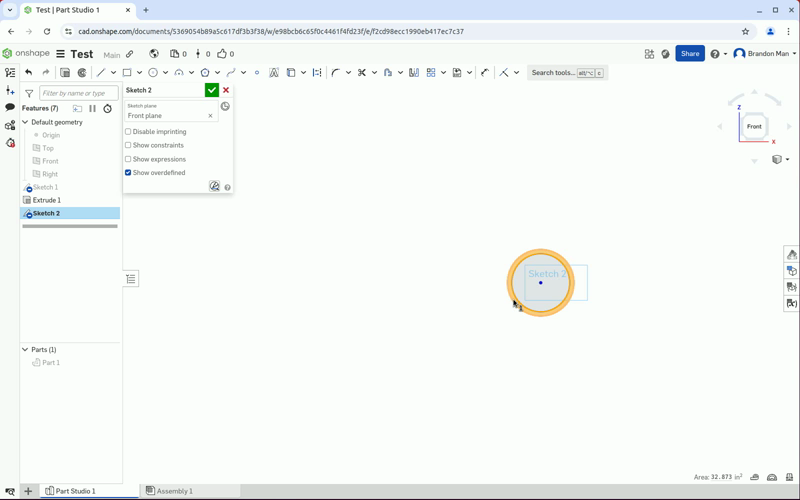
mouse_move(73, 352)
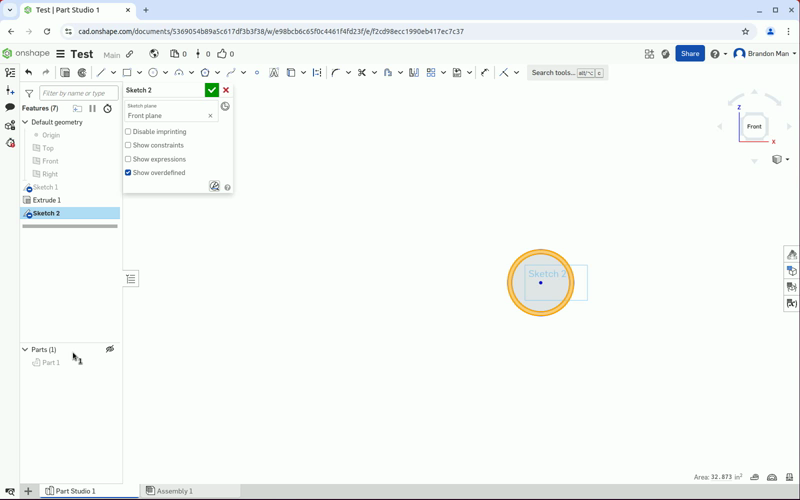
key(shift+y)
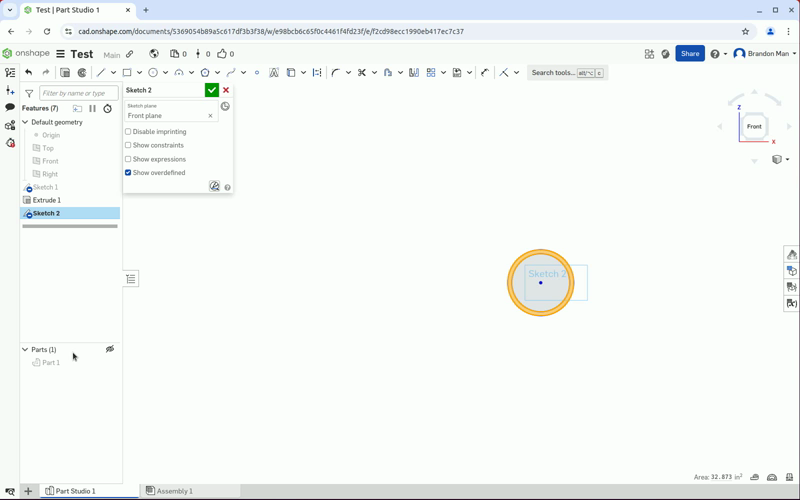
key(shift+e)
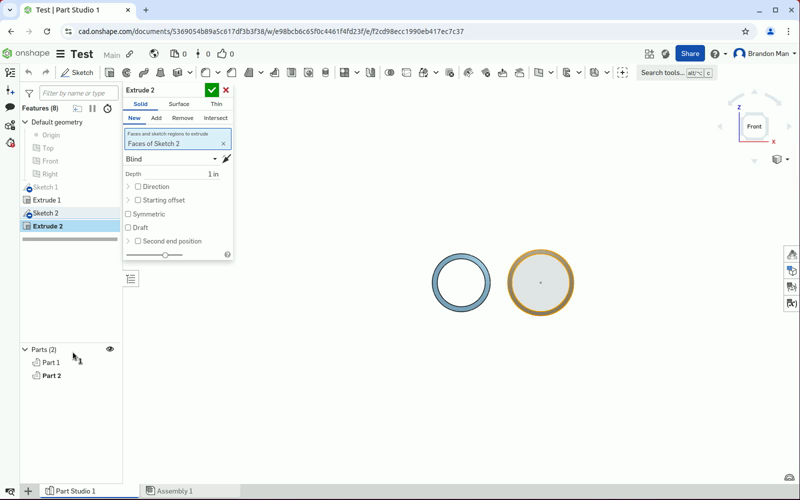
mouse_move(143, 106)
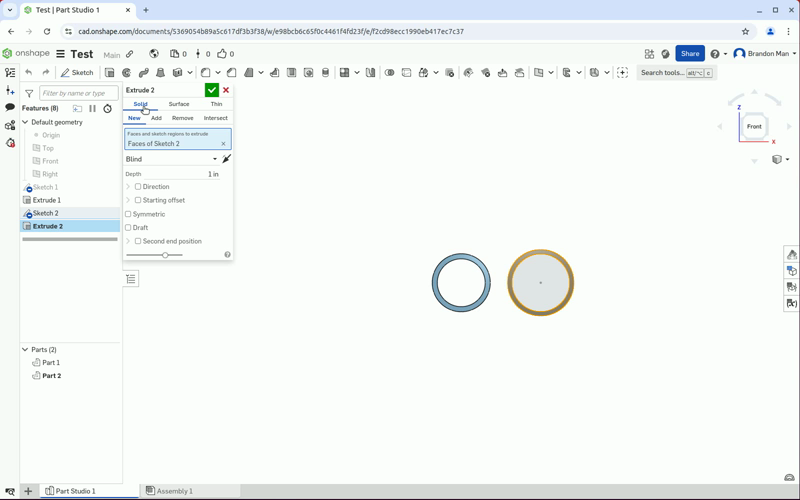
click(143, 106)
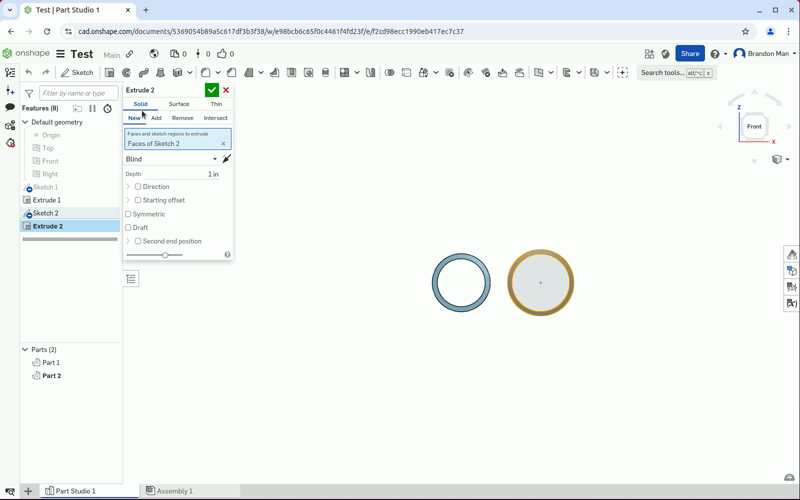
mouse_move(137, 120)
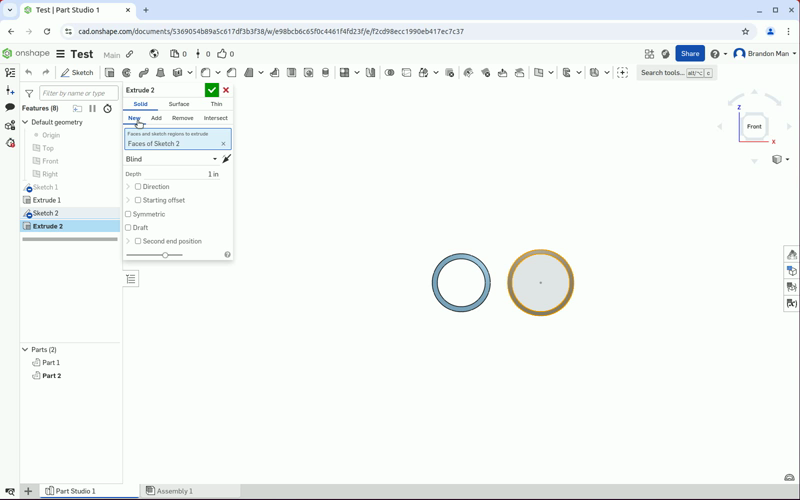
click(137, 120)
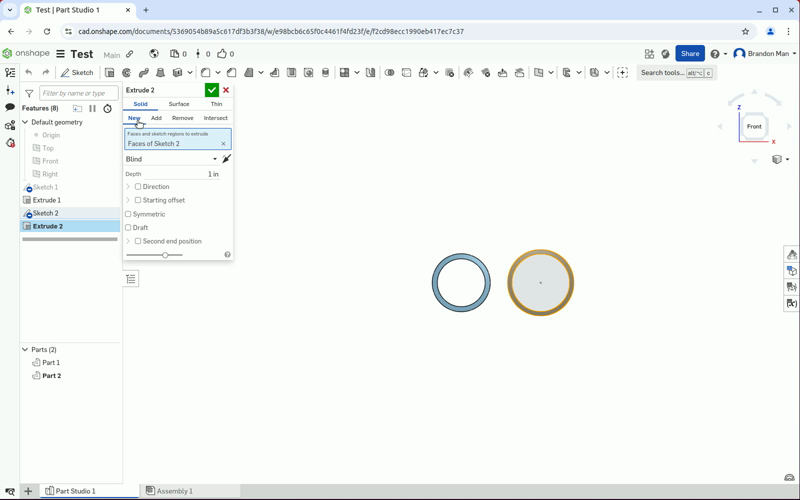
key(tab, 4)
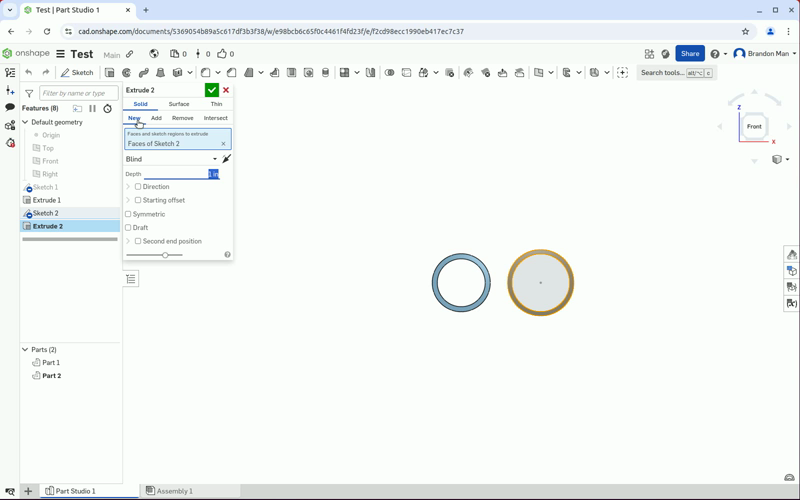
text(19.016)
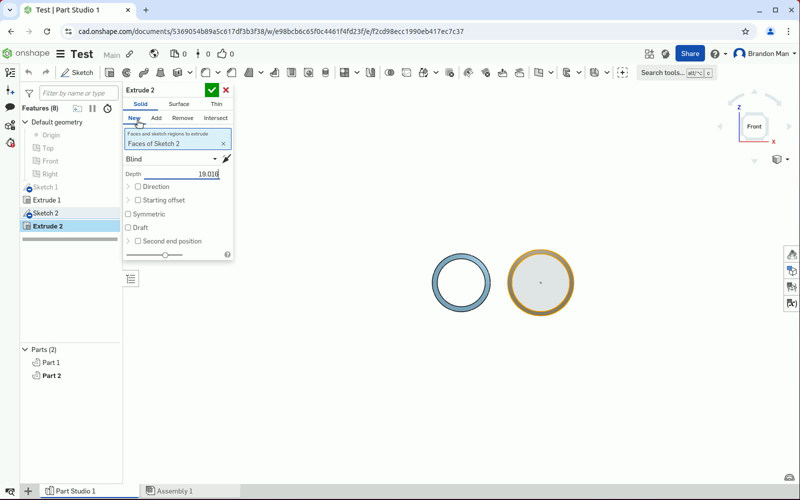
key(enter)
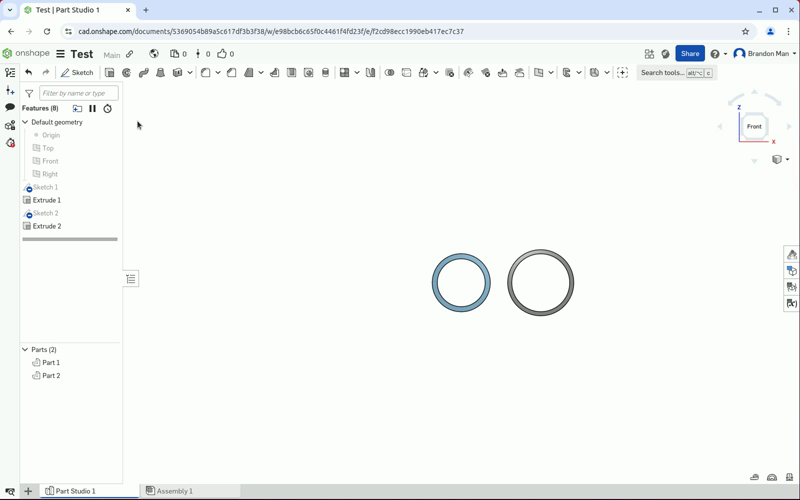
key(shift+h)
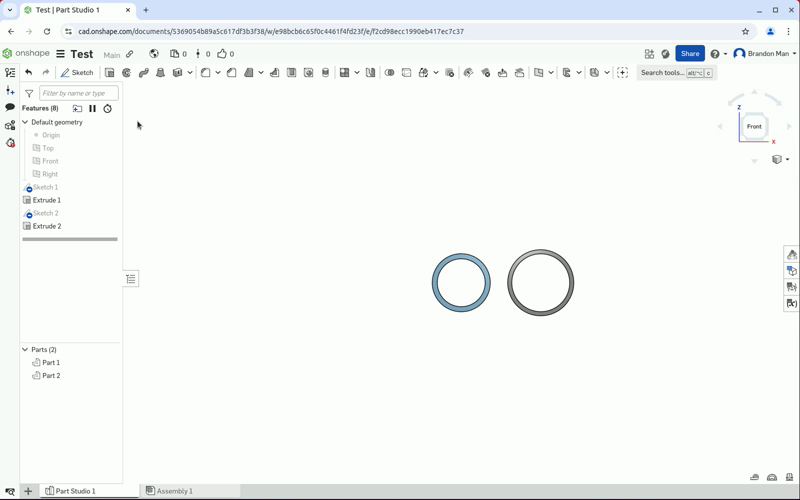
key(shift+h)
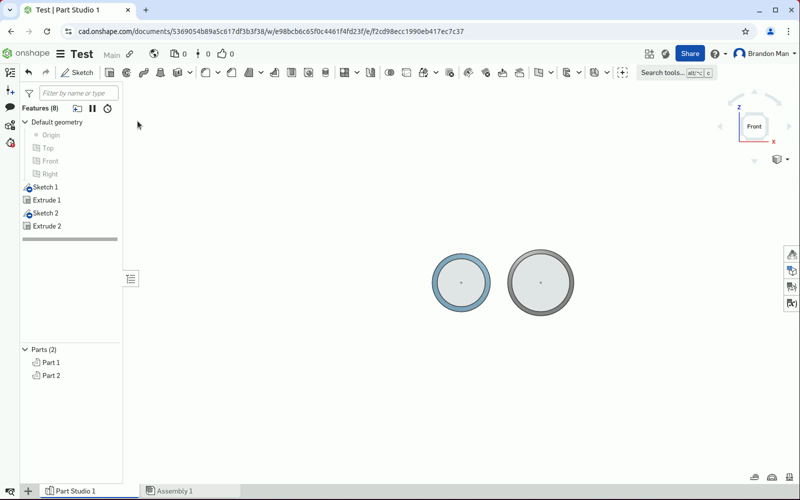
key(shift+7)
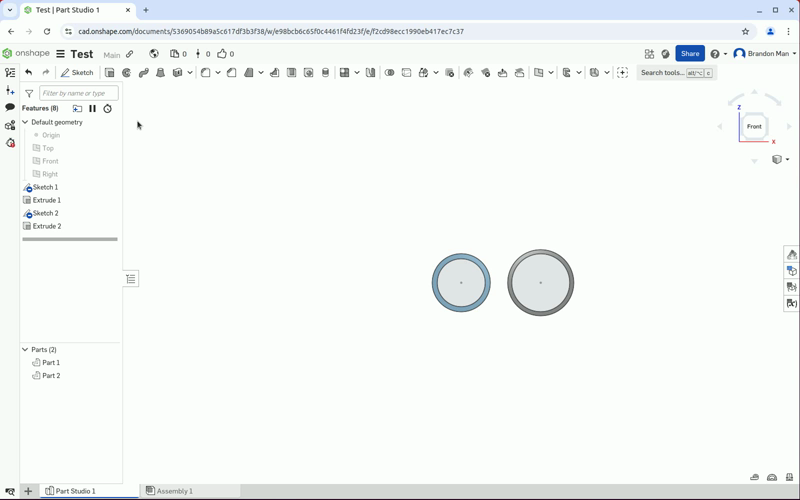
key(left, 2)
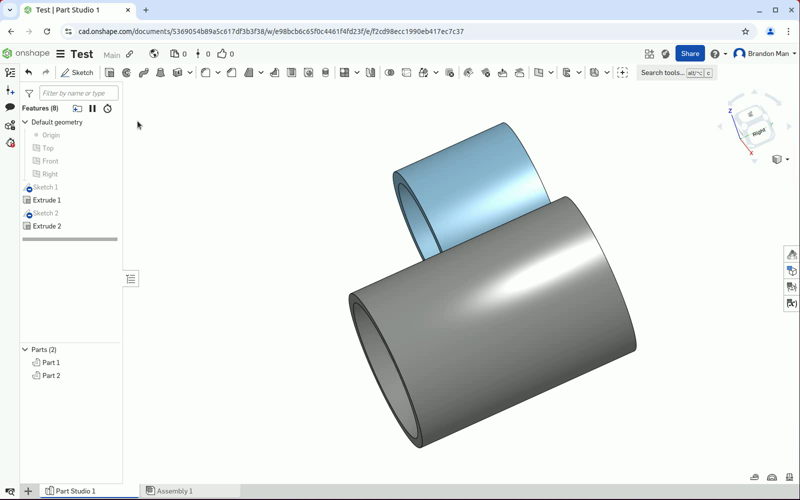
key(down, 2)
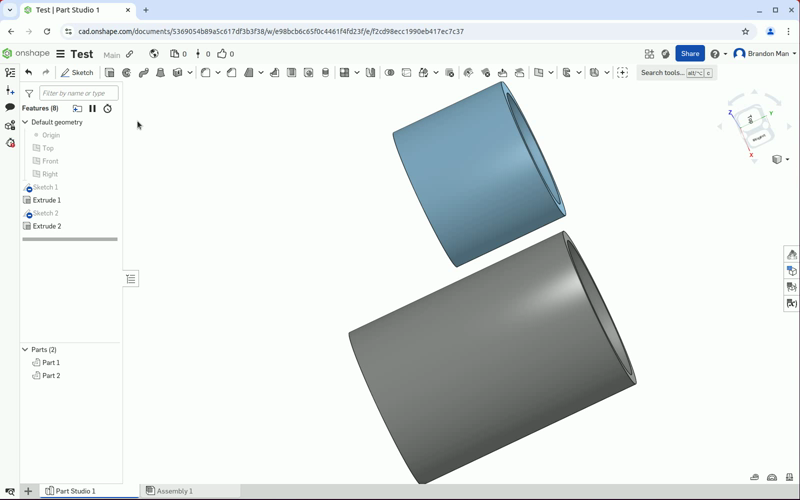
key(up, 2)
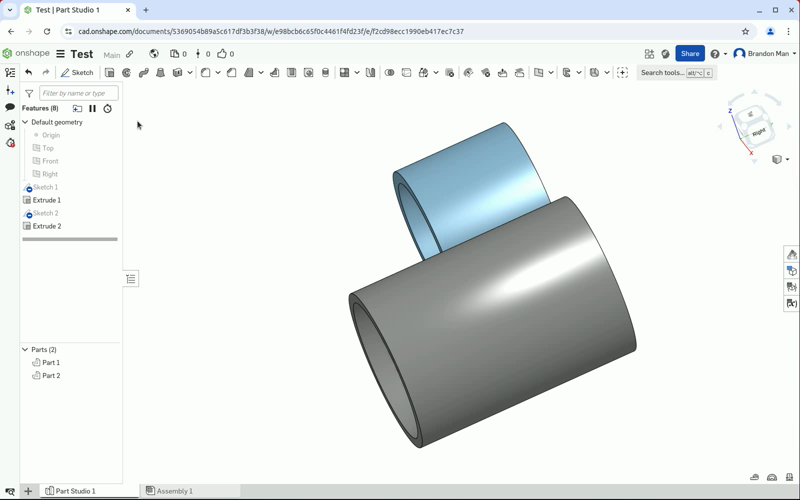
key(right, 2)
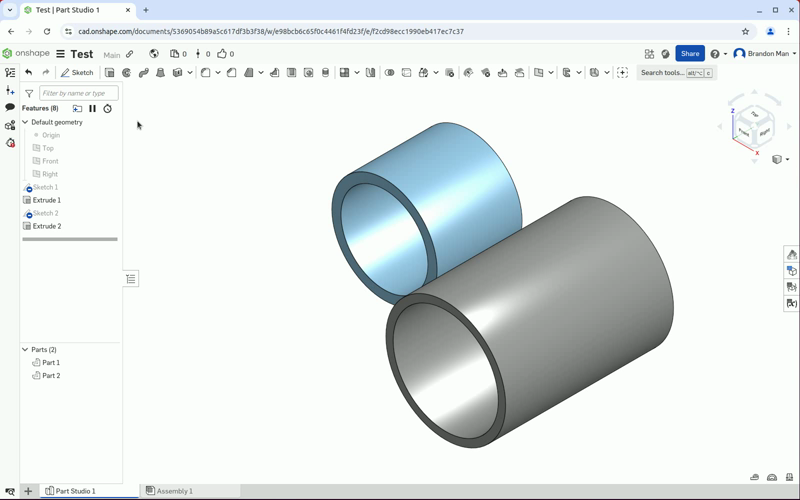
mouse_move(73, 189)
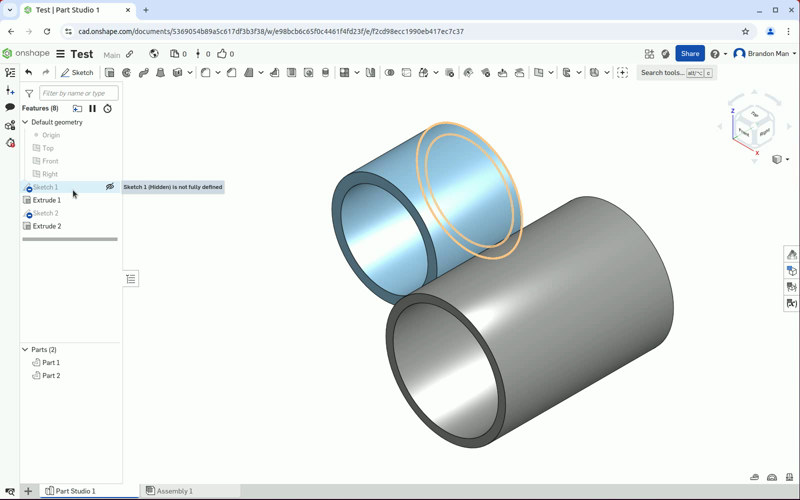
click(73, 189)